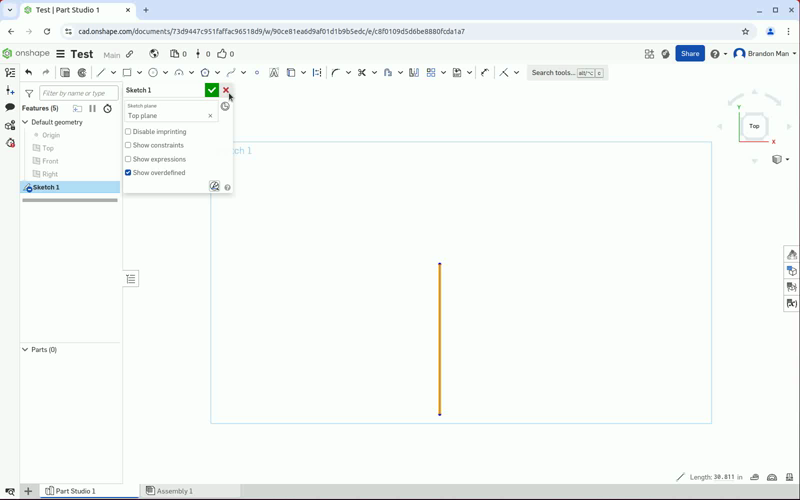
key(shift+h)
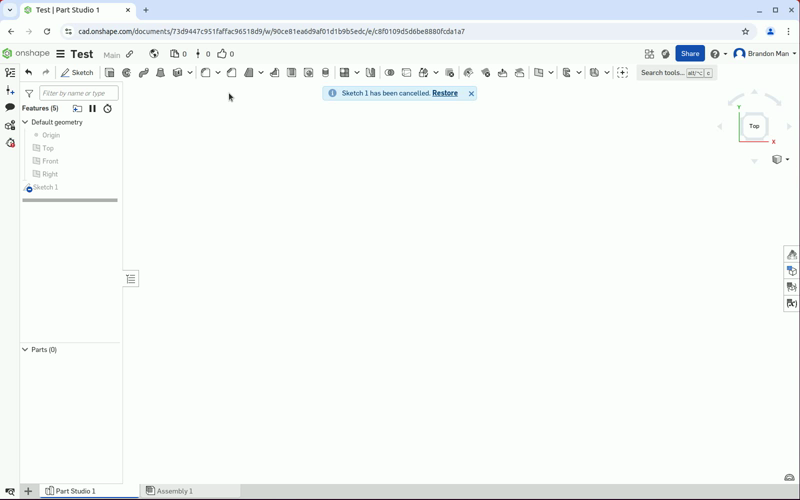
mouse_move(73, 352)
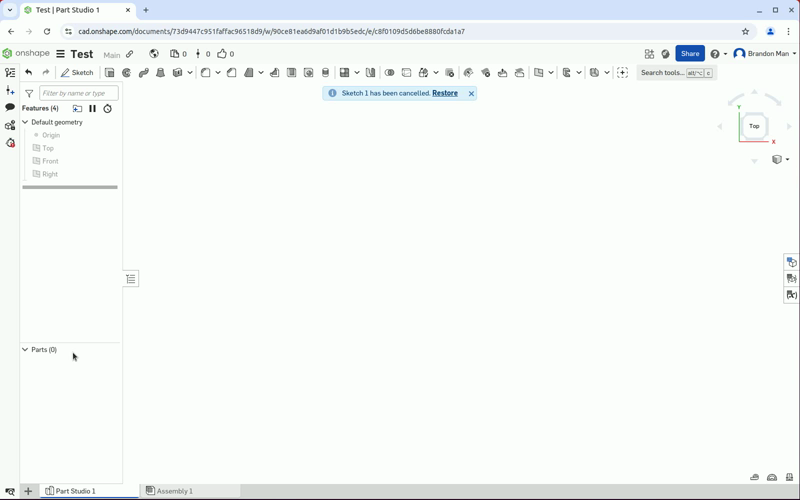
key(y)
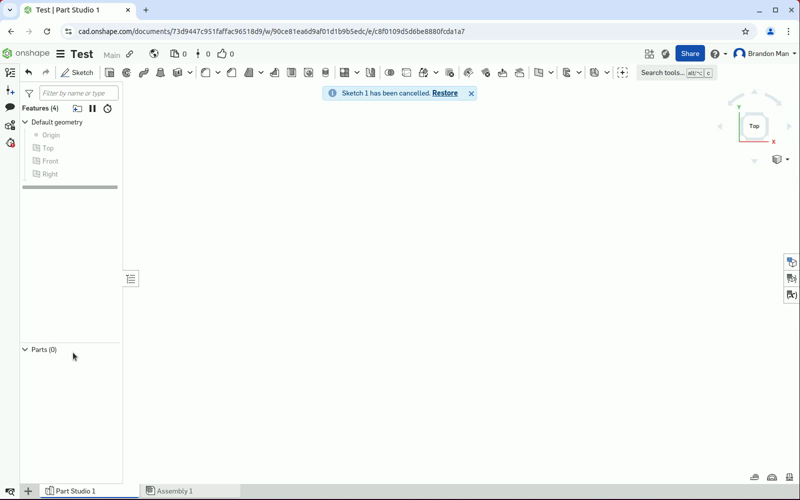
key(shift+p)
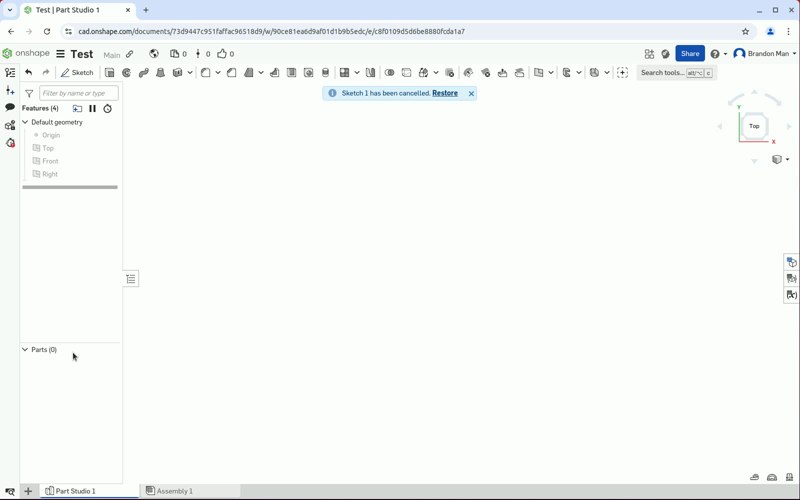
key(space)
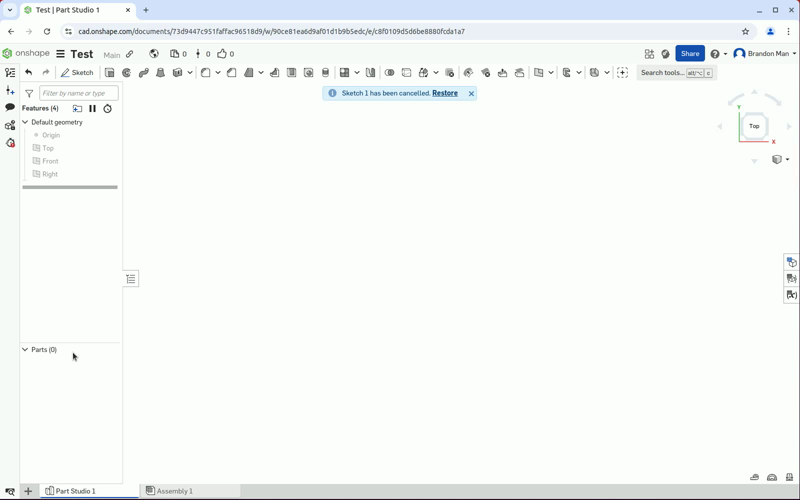
key_down(shift)
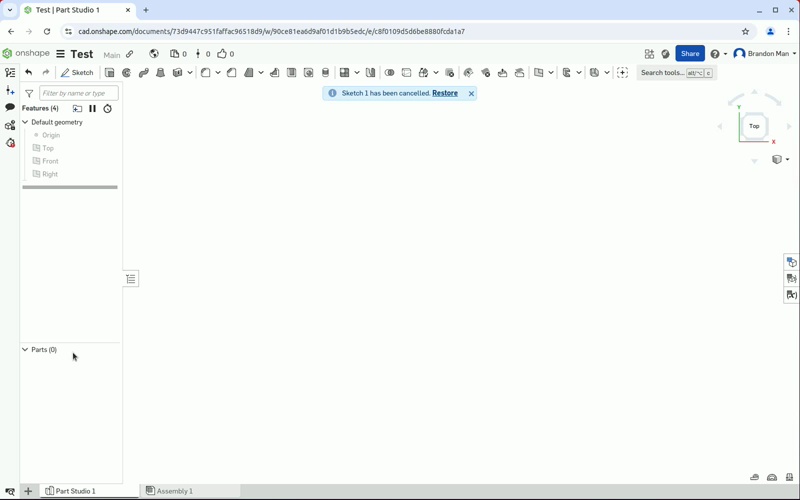
key(up)
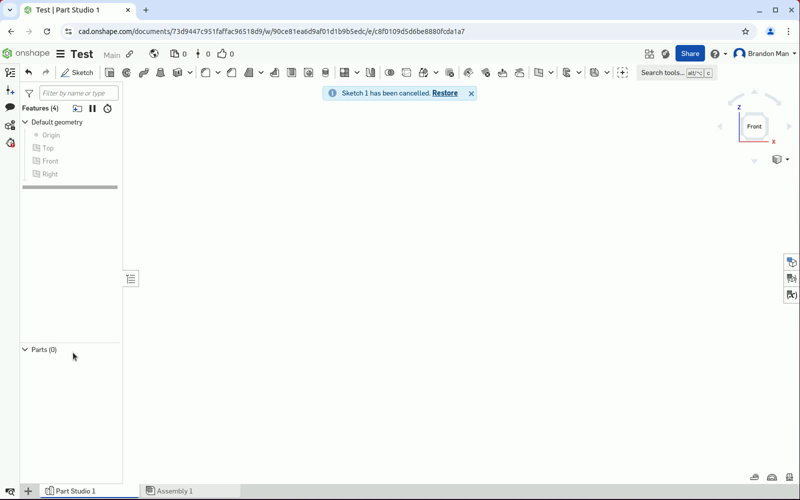
key_up(shift)
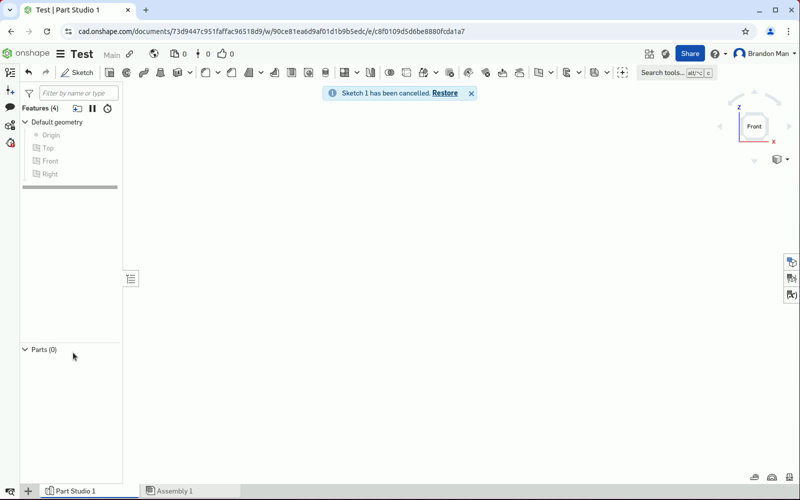
mouse_move(73, 352)
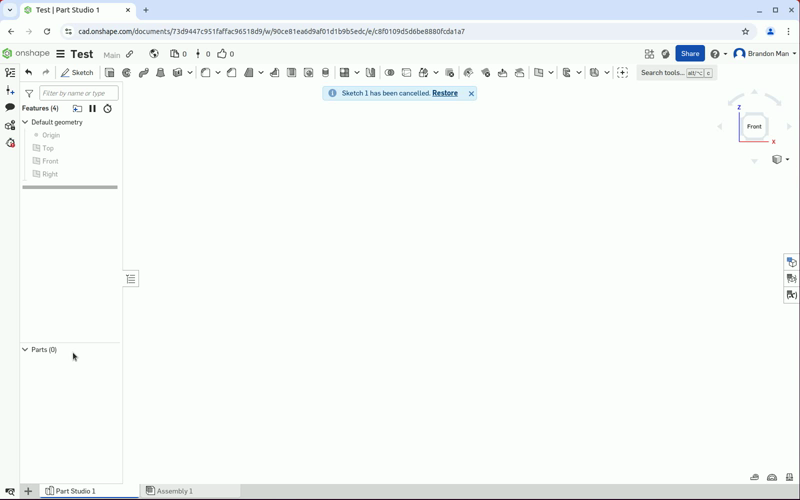
key(shift+y)
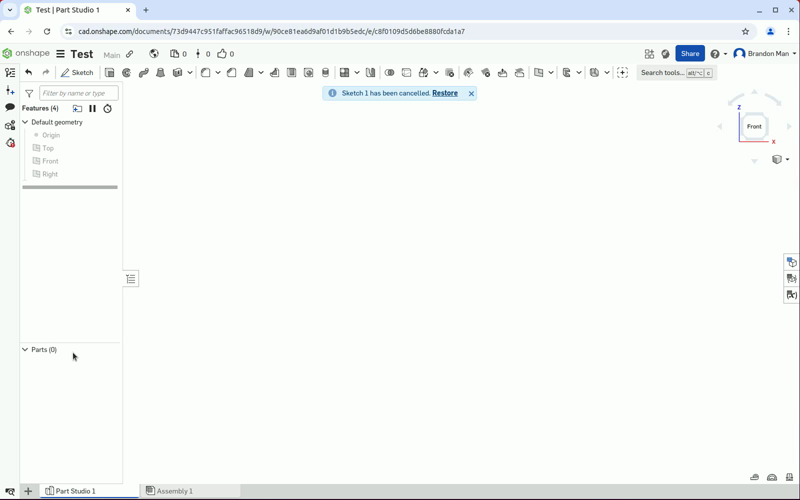
key(shift+s)
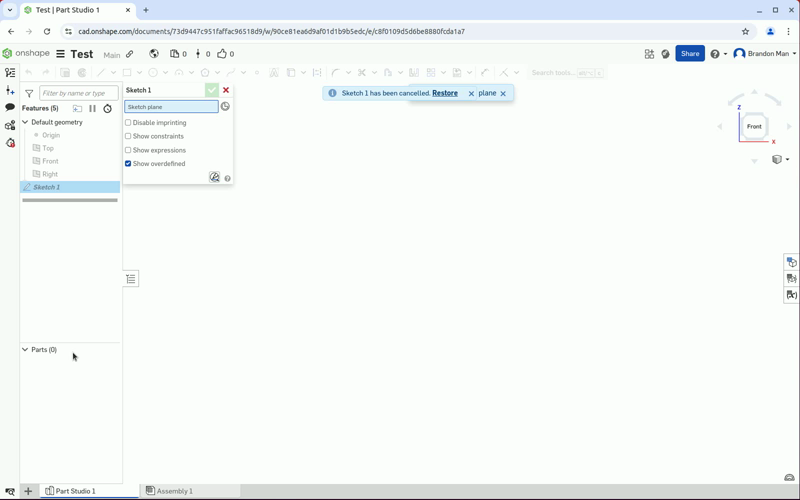
mouse_move(73, 163)
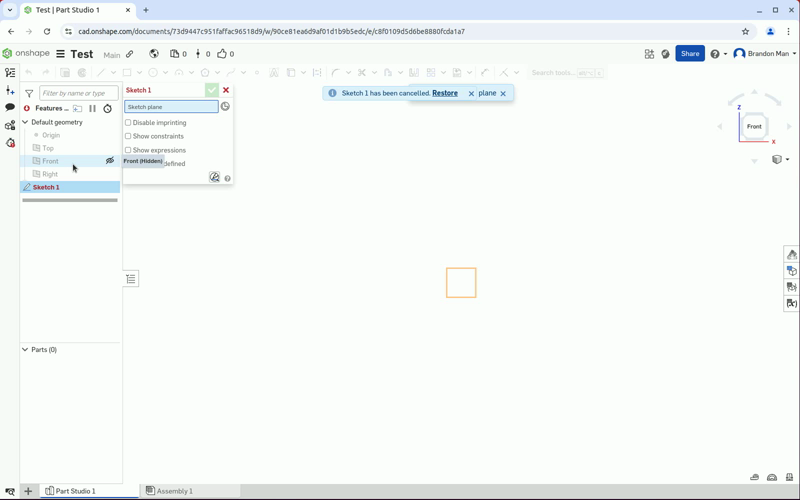
click(73, 163)
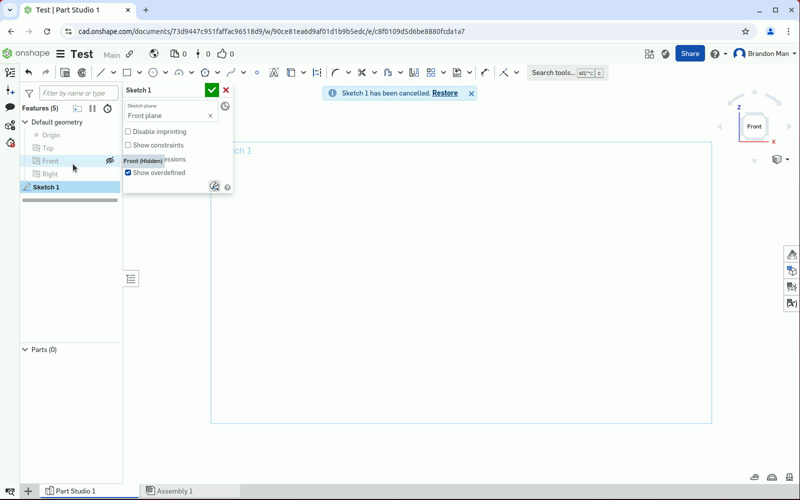
mouse_move(73, 352)
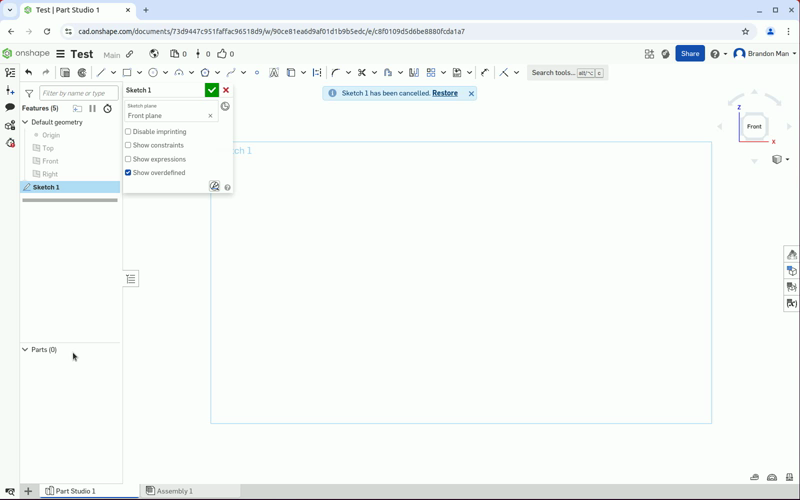
key(y)
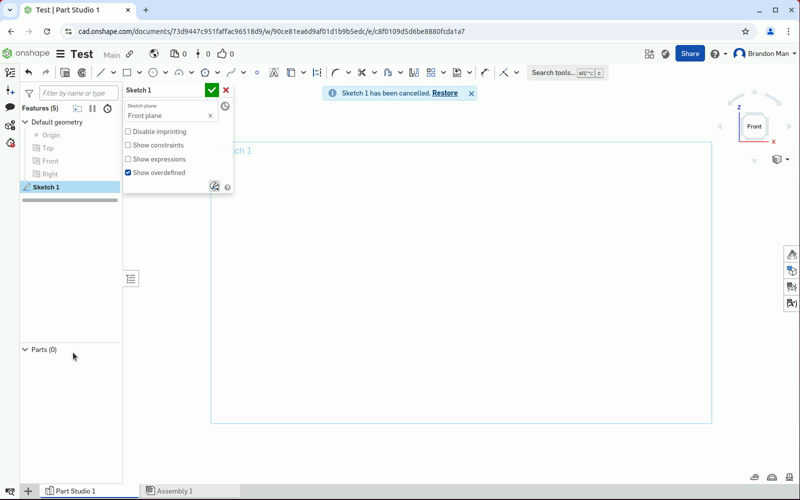
key(l)
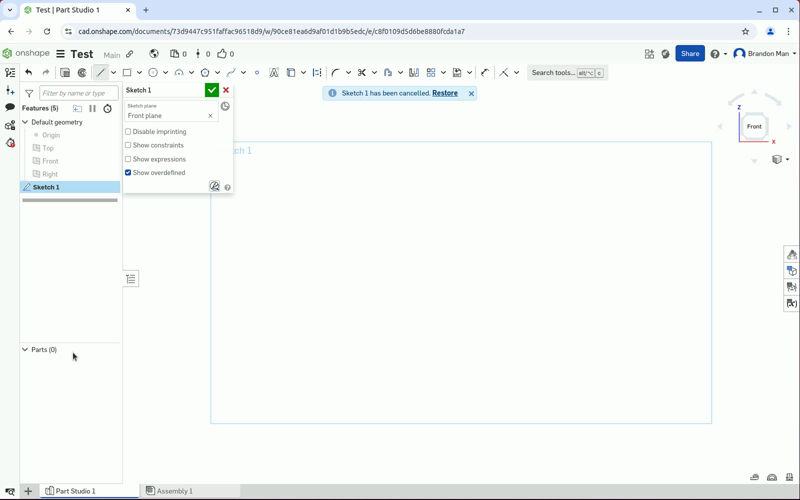
key_down(shift)
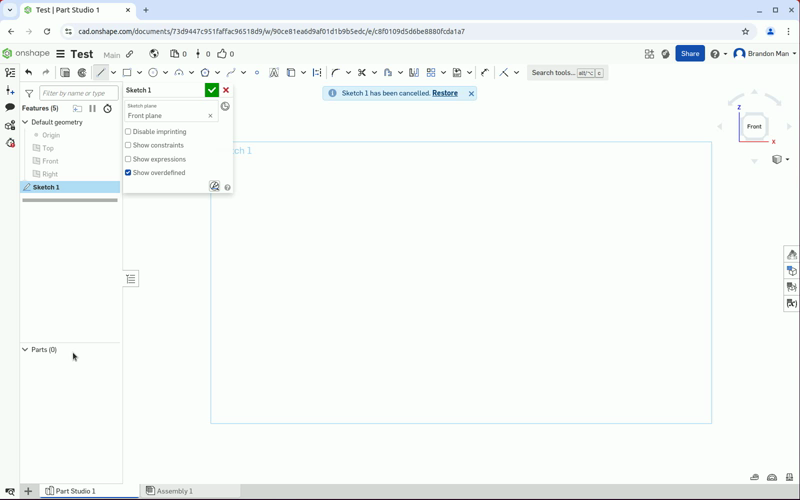
mouse_move(460, 282)
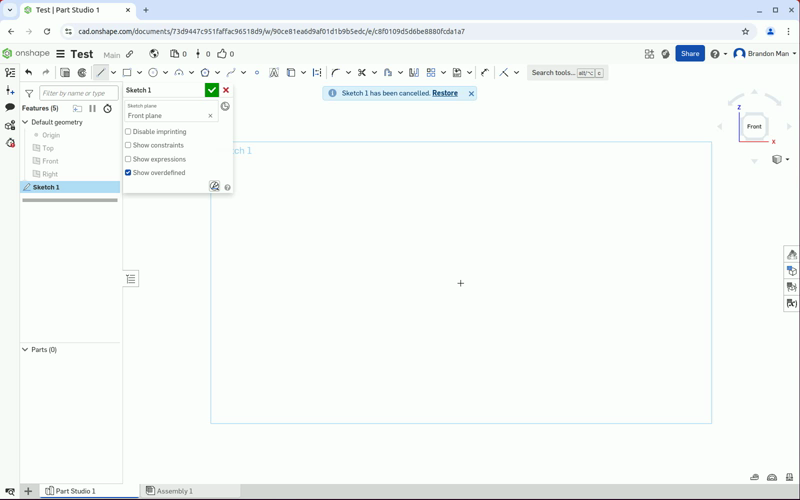
click(460, 282)
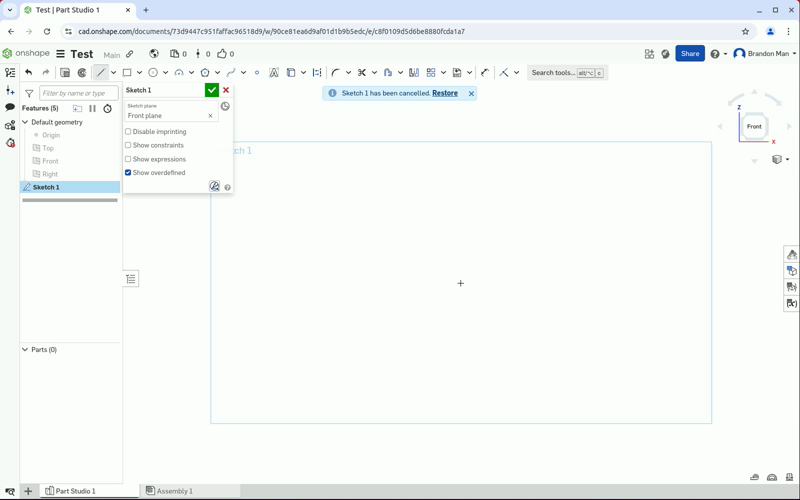
key_up(shift)
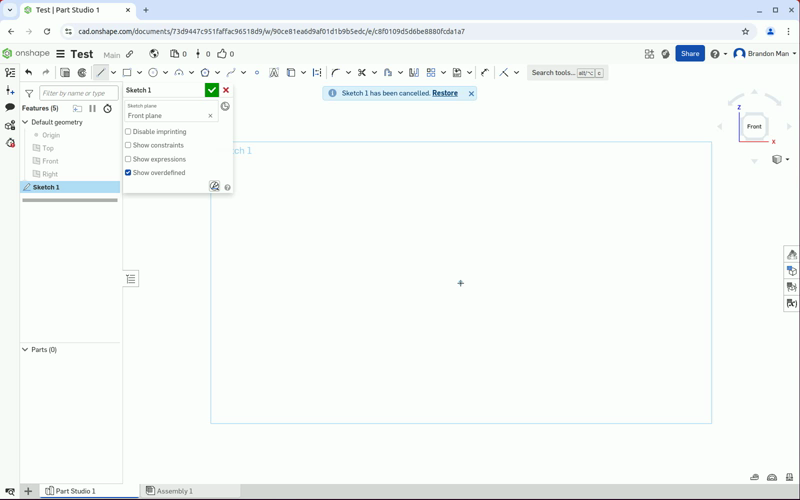
key_down(shift)
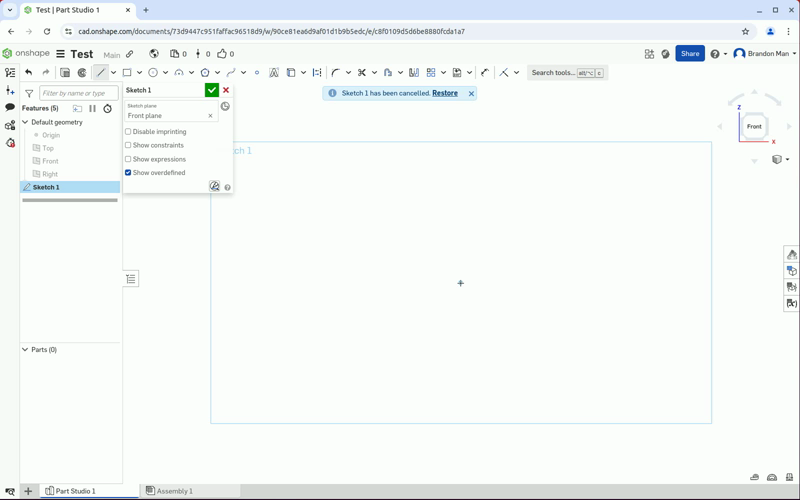
mouse_move(573, 282)
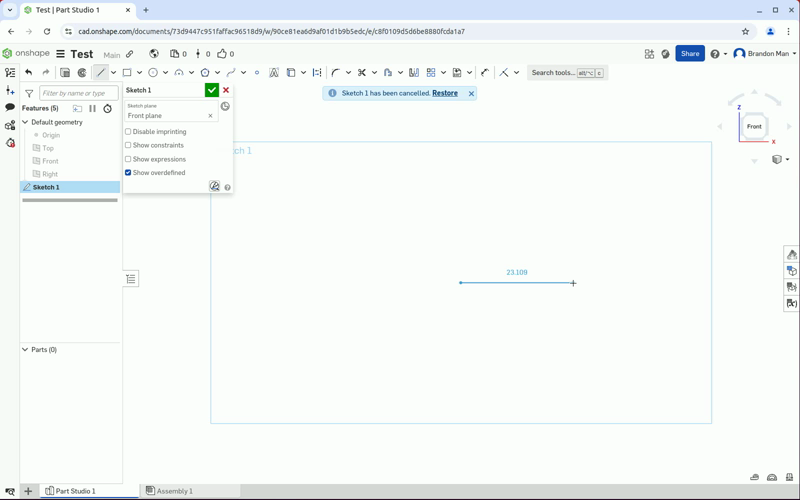
click(573, 282)
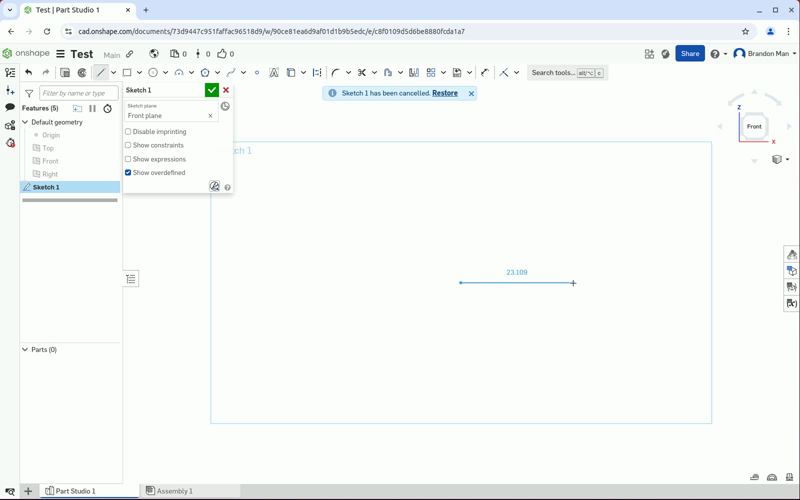
key_up(shift)
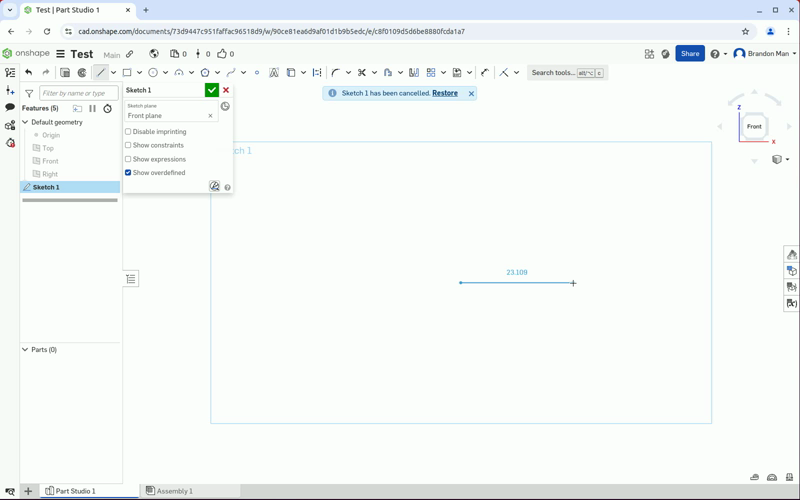
key_down(shift)
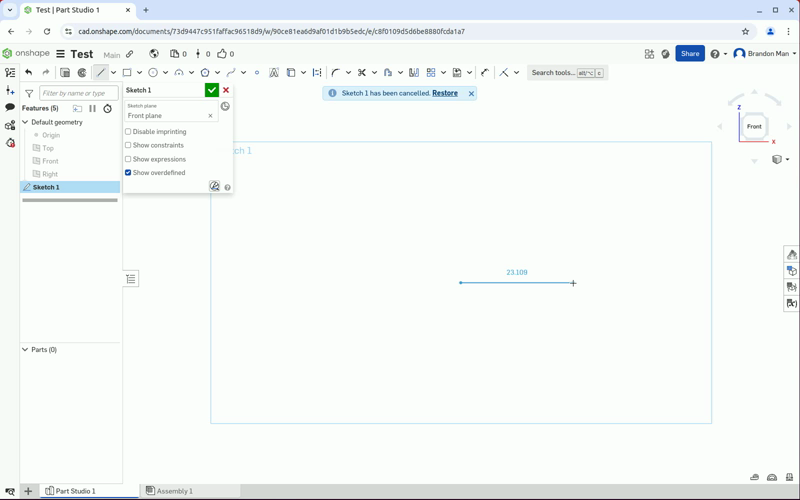
mouse_move(573, 201)
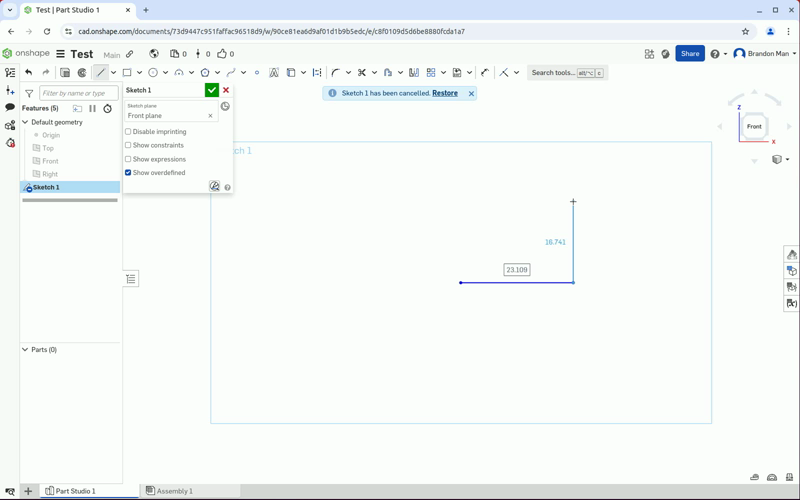
click(573, 201)
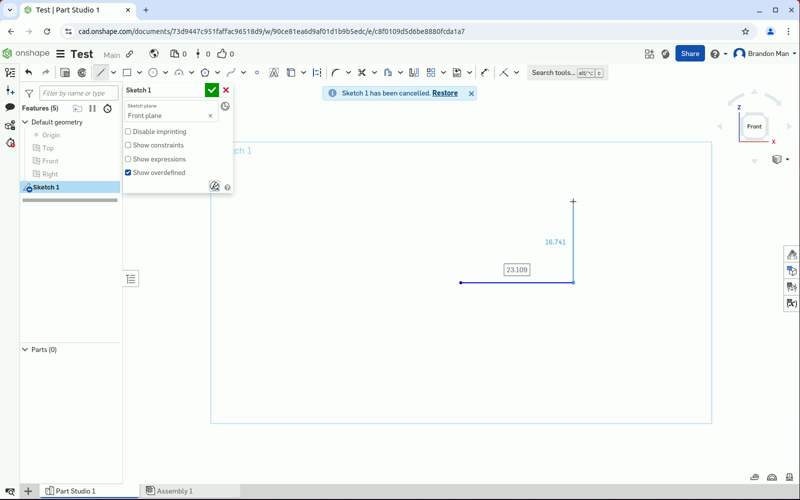
key_up(shift)
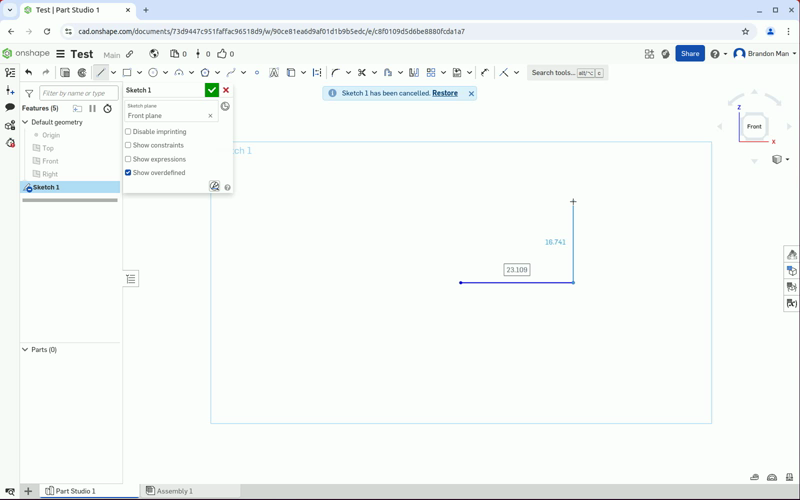
key_down(shift)
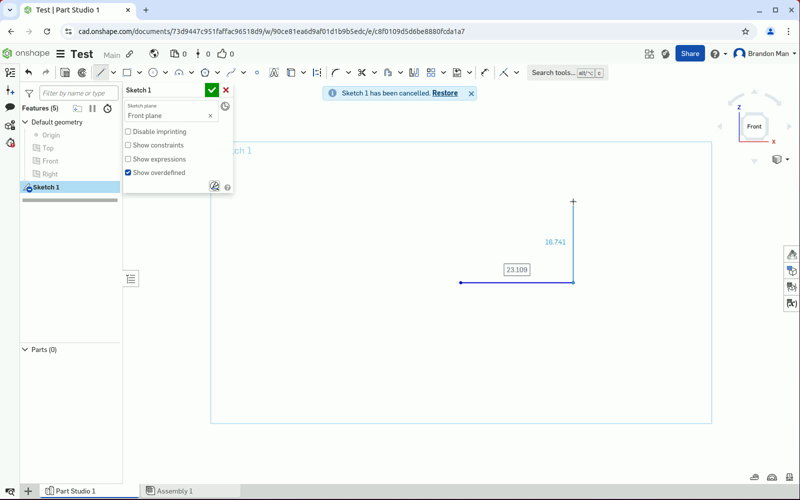
mouse_move(589, 201)
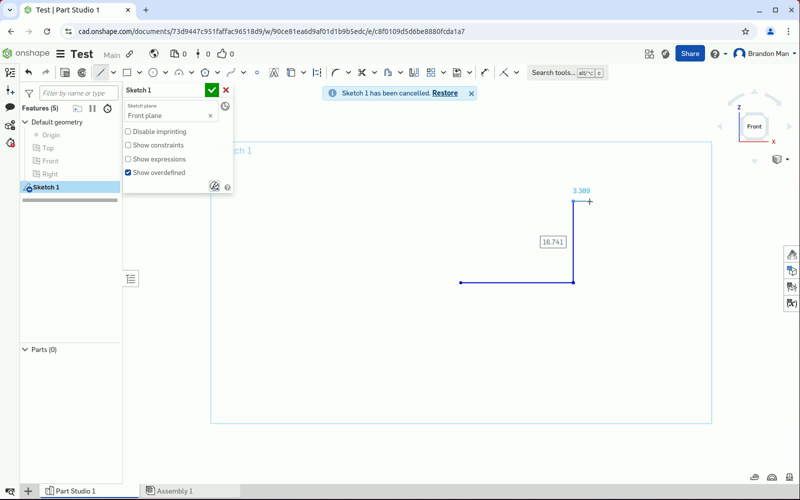
mouse_move(548, 201)
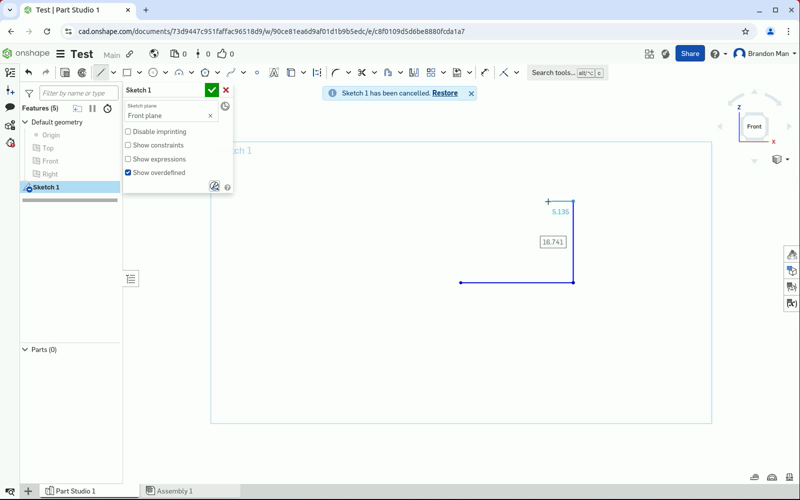
click(548, 201)
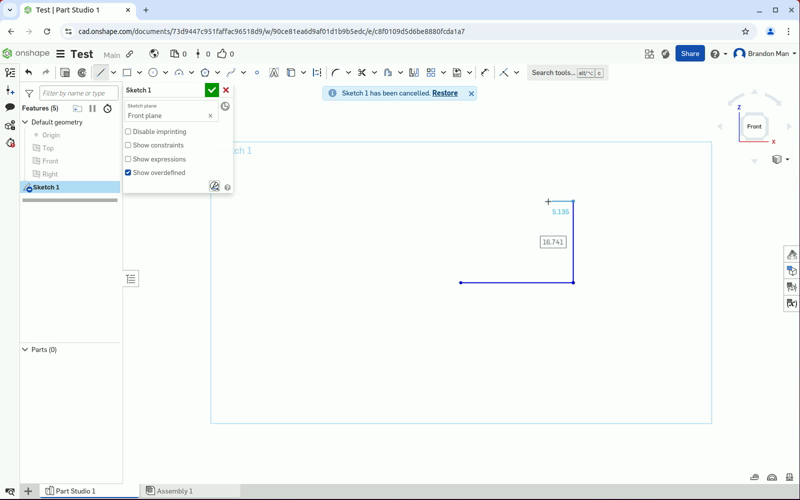
key_up(shift)
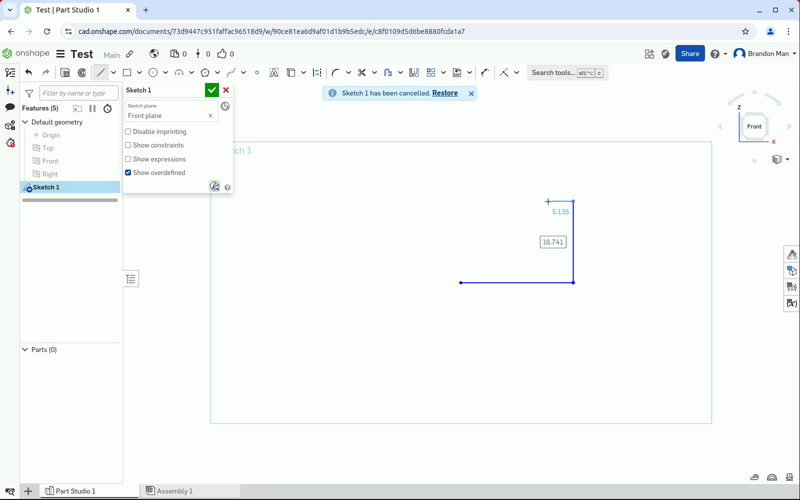
key_down(shift)
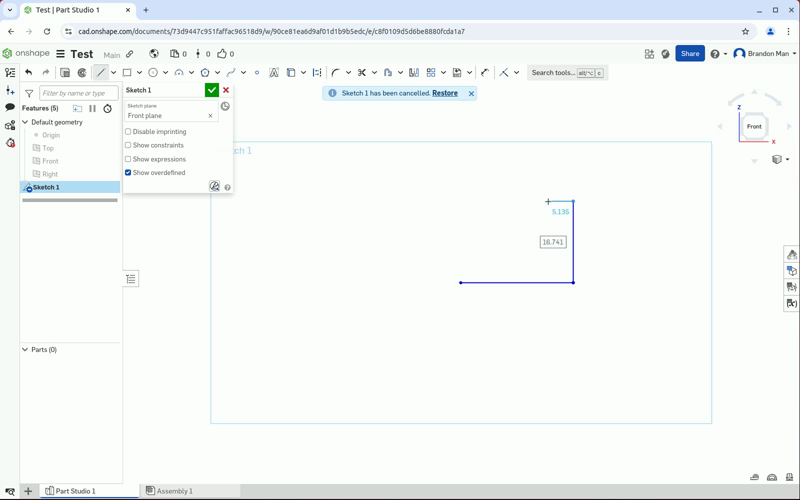
mouse_move(578, 201)
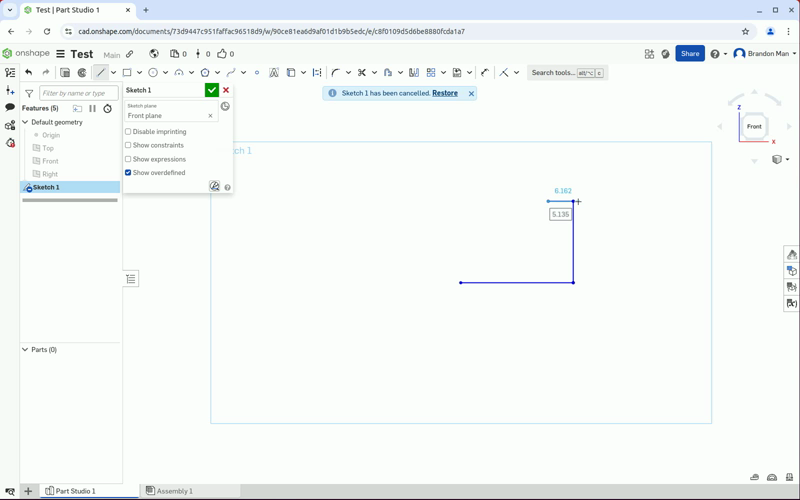
mouse_move(548, 249)
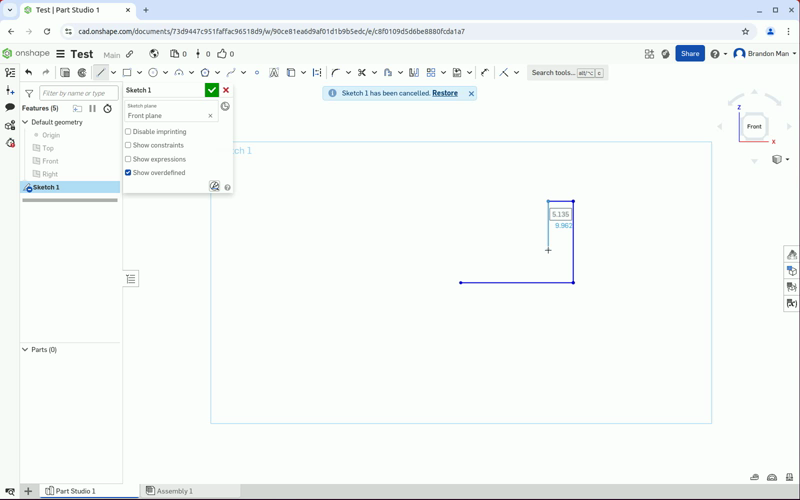
click(548, 249)
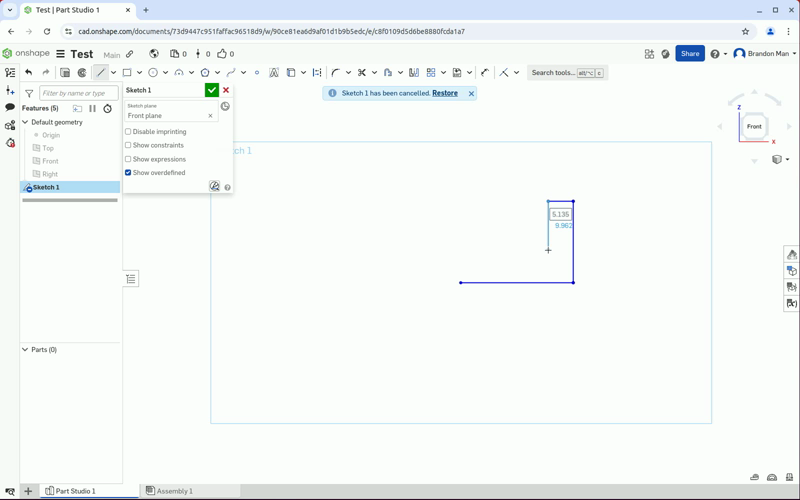
key_up(shift)
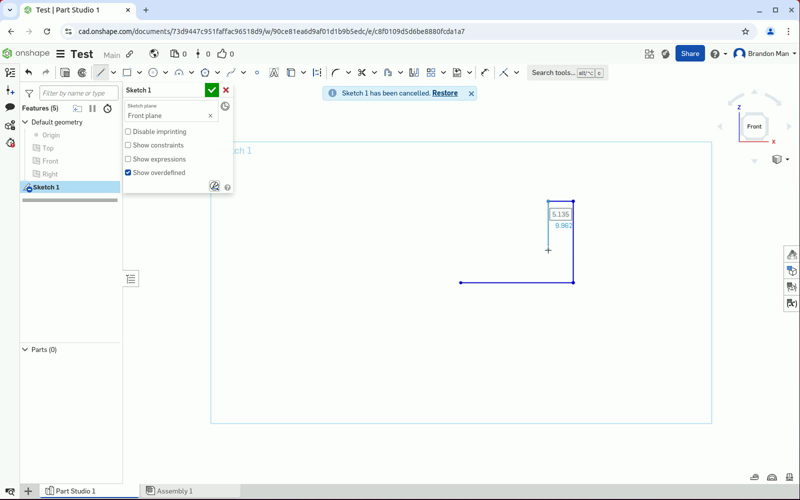
key_down(shift)
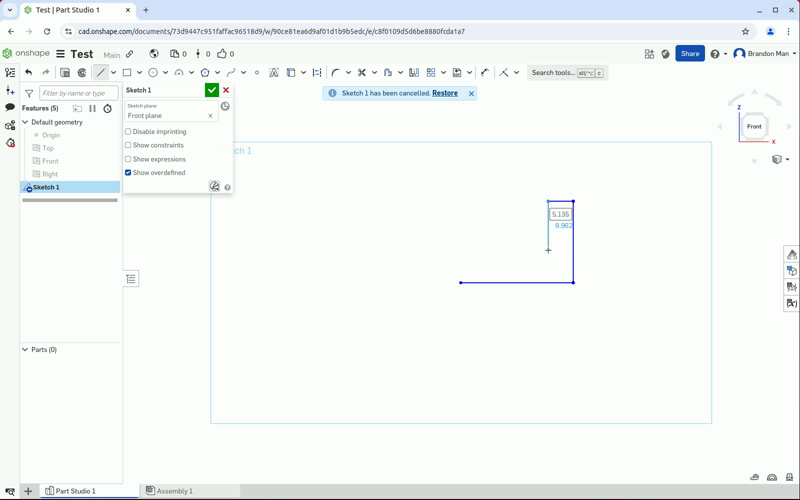
mouse_move(488, 249)
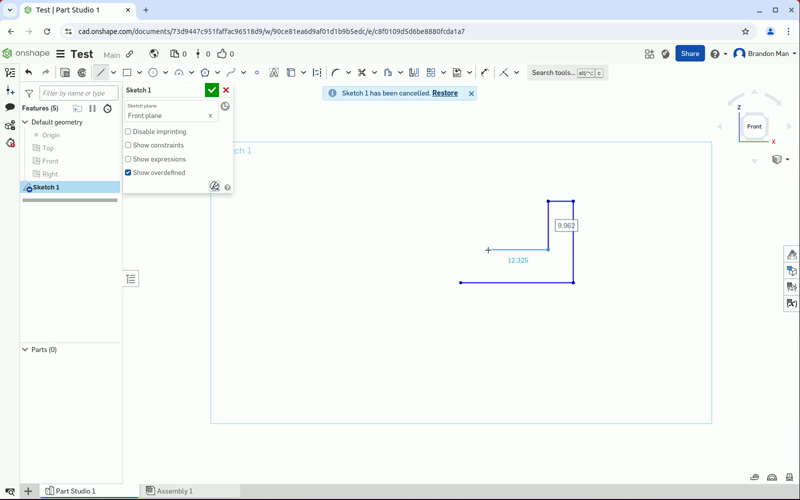
click(488, 249)
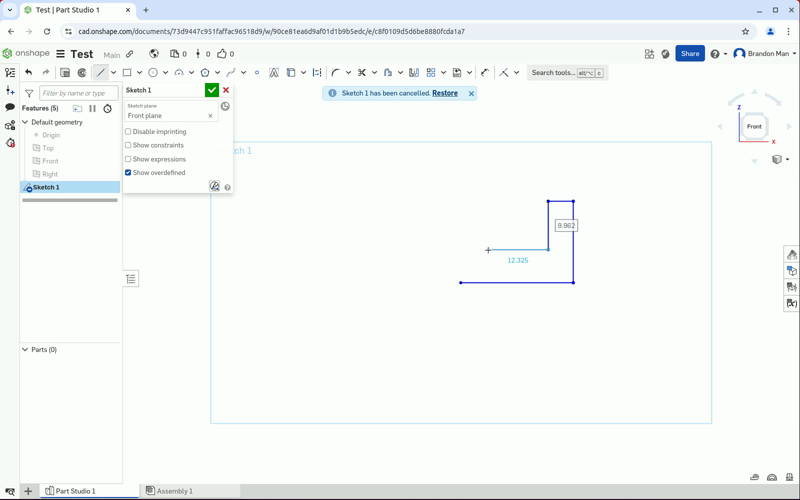
key_up(shift)
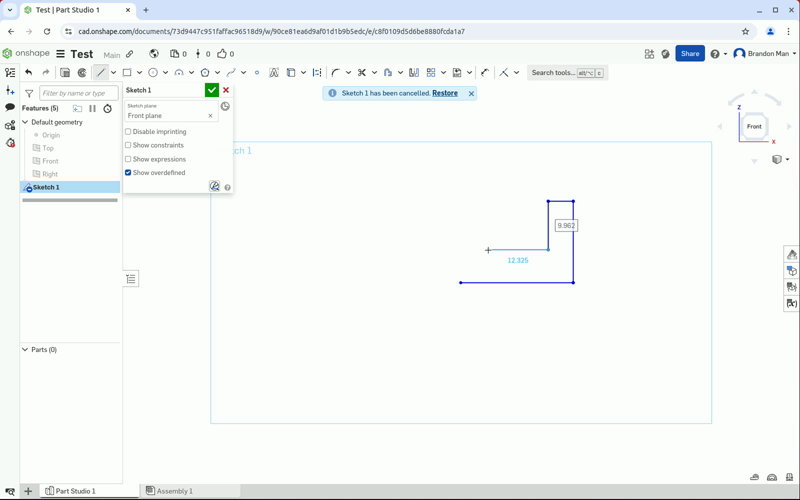
key_down(shift)
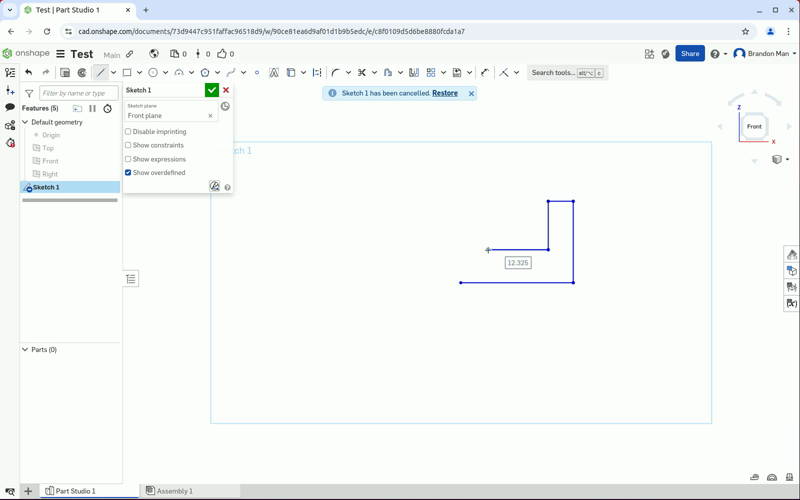
mouse_move(518, 249)
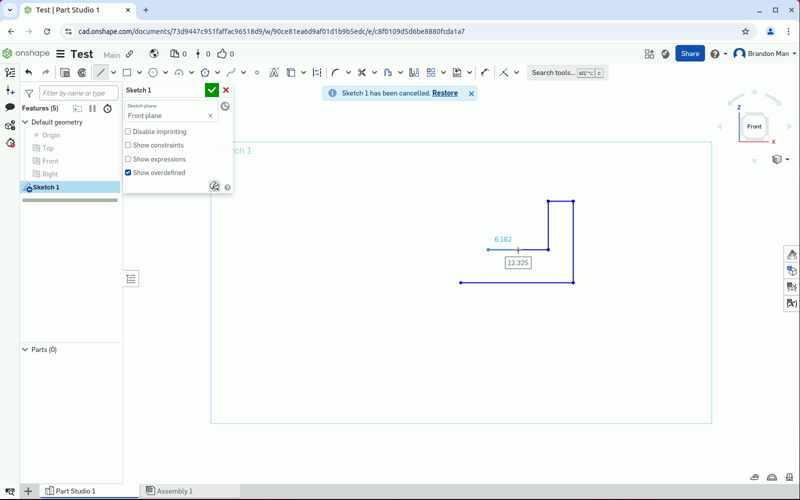
mouse_move(488, 201)
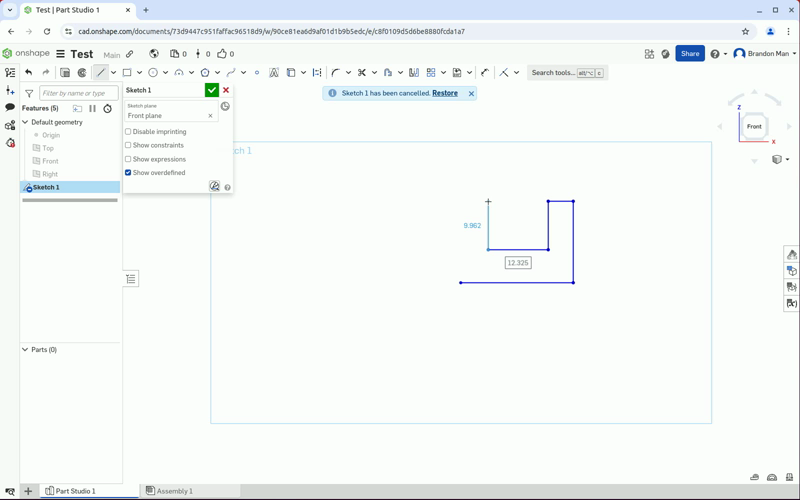
click(488, 201)
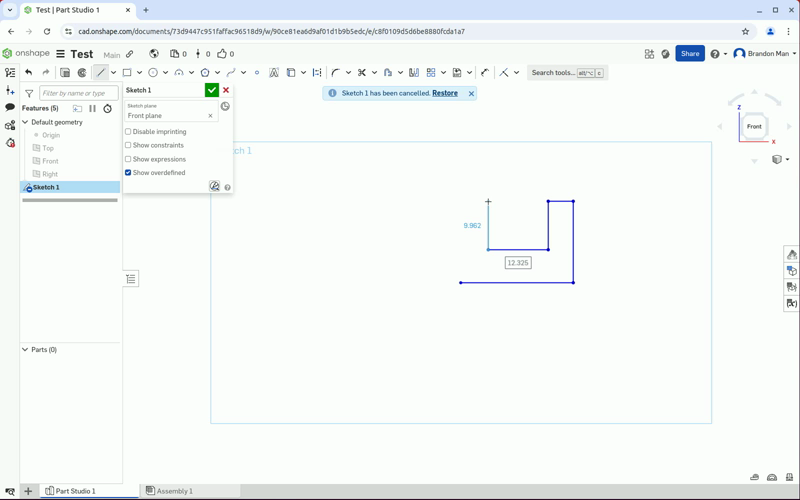
key_up(shift)
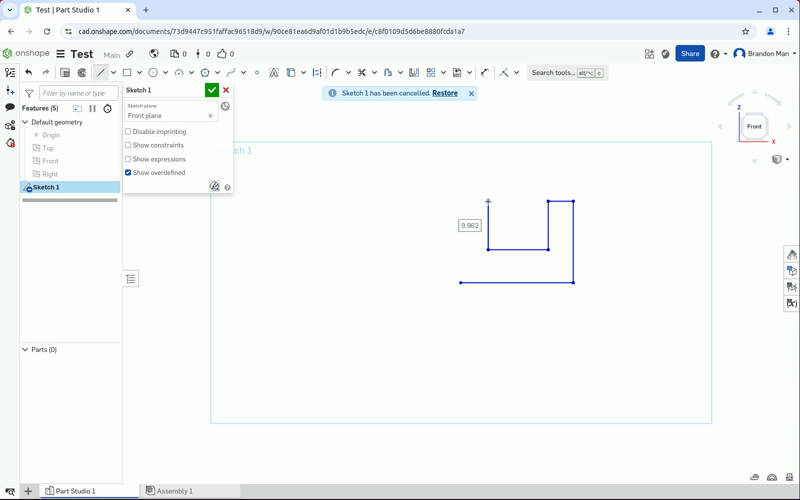
key_down(shift)
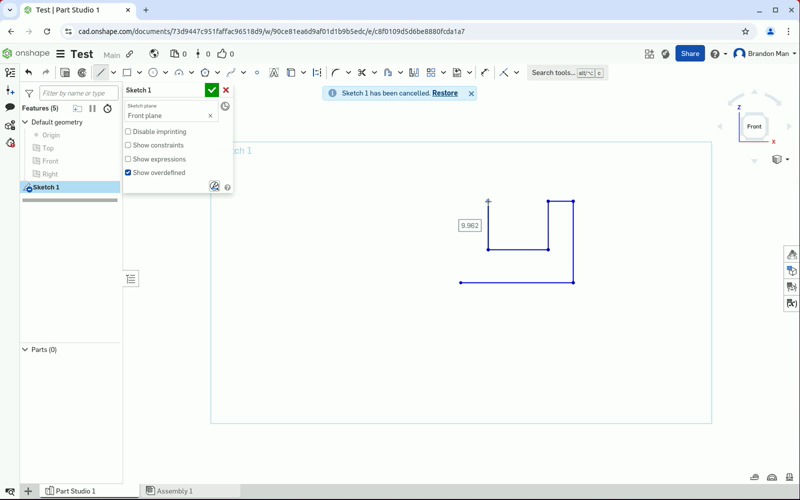
mouse_move(518, 201)
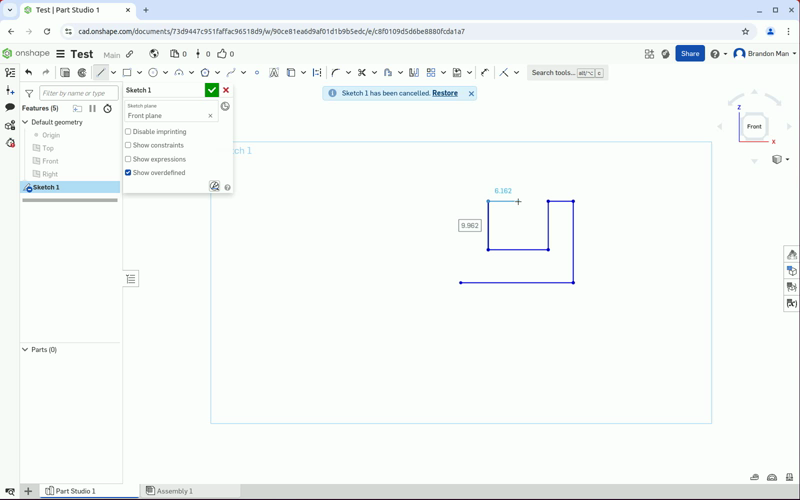
mouse_move(460, 201)
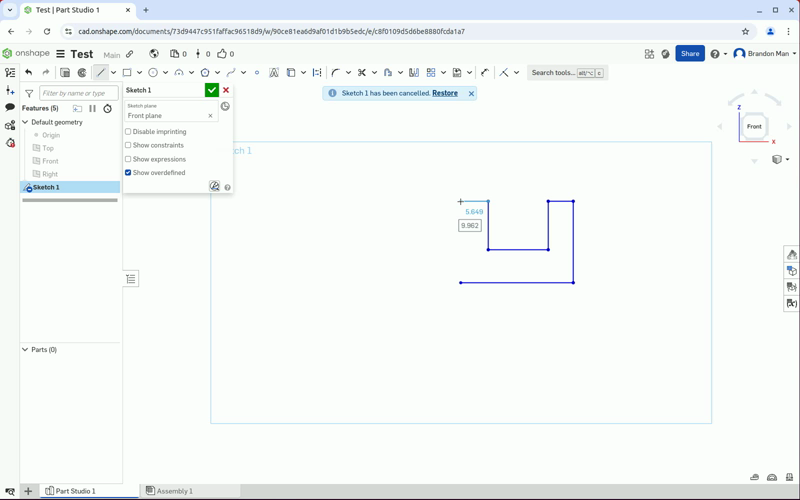
click(460, 201)
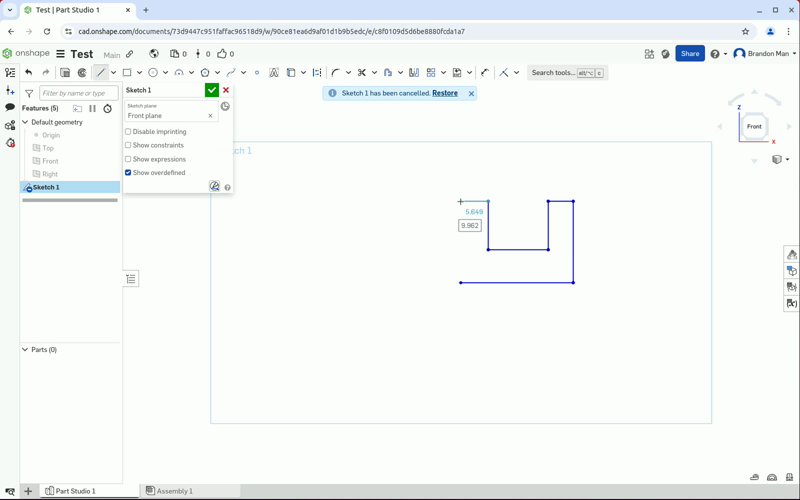
key_up(shift)
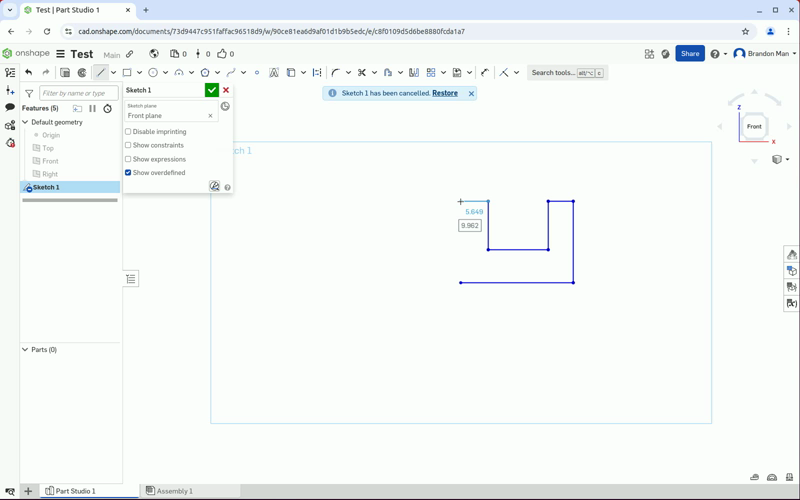
key_down(shift)
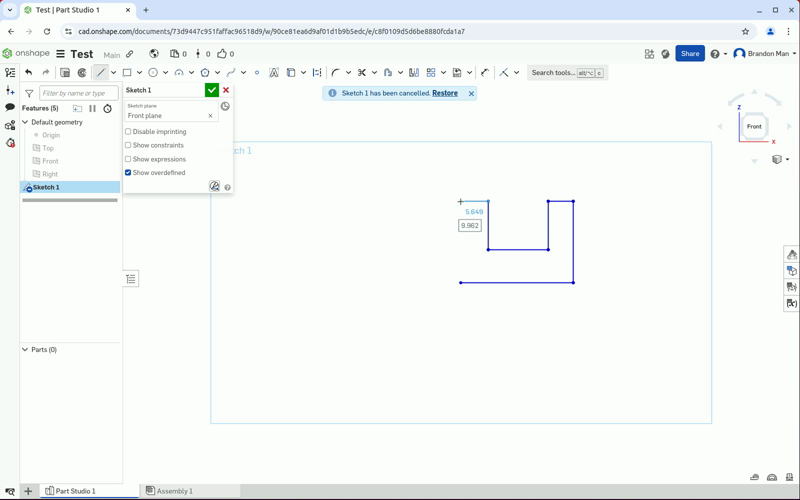
mouse_move(460, 282)
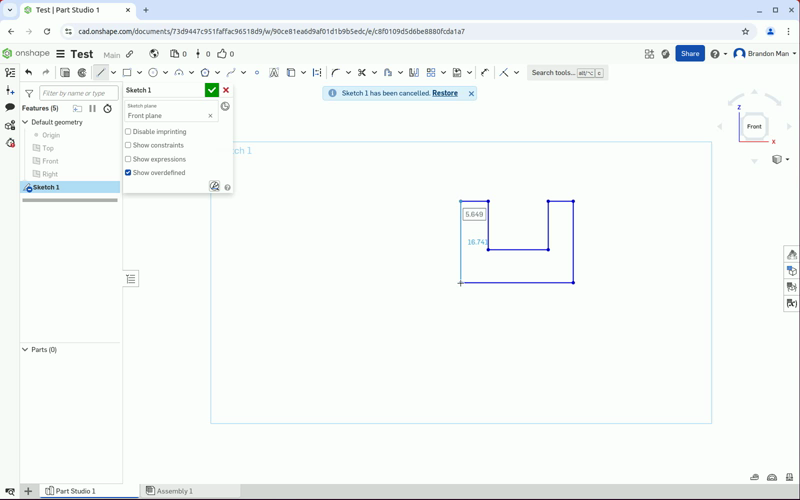
key_up(shift)
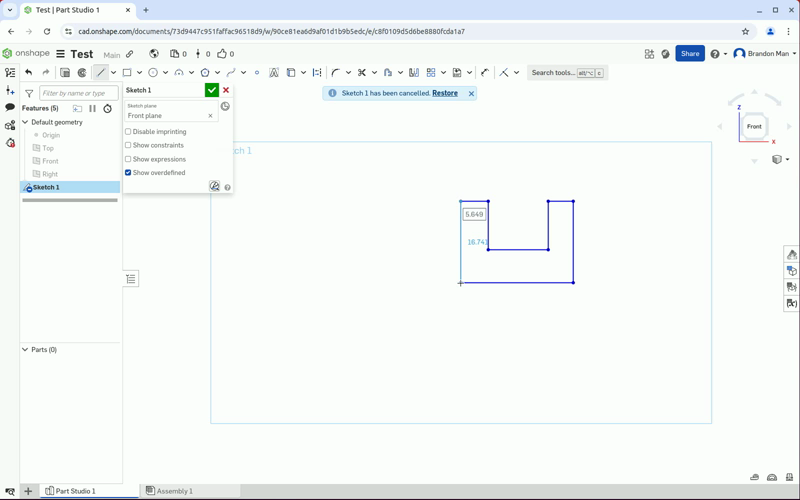
click(460, 282)
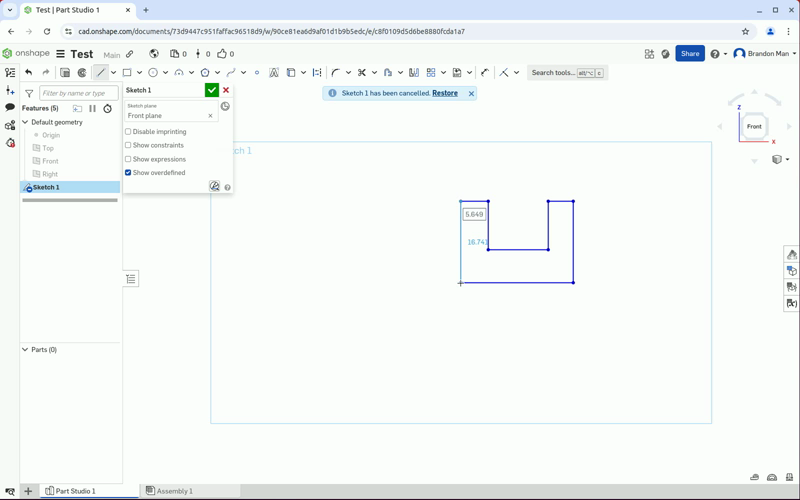
key(esc)
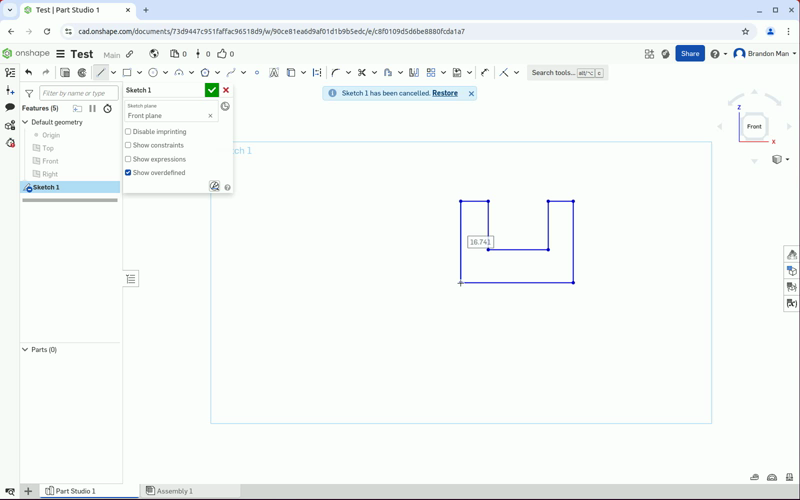
mouse_move(501, 263)
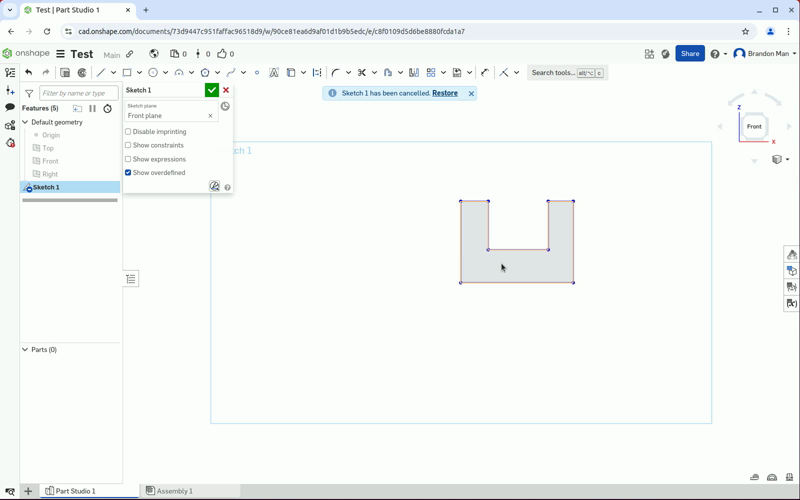
click(501, 263)
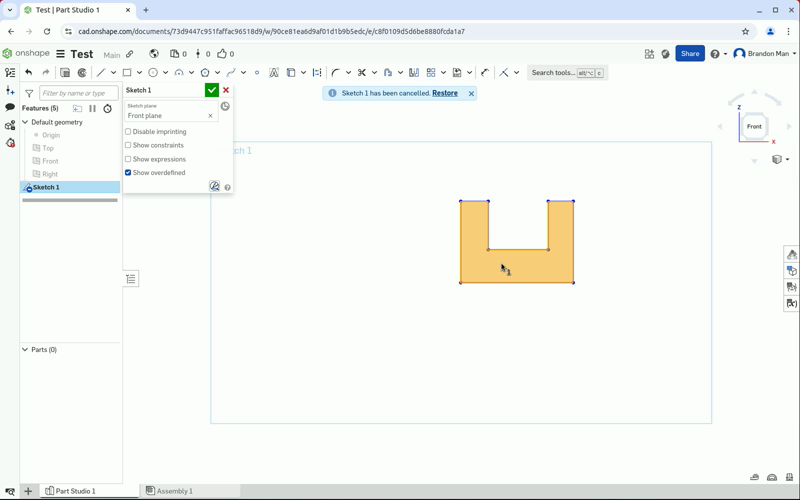
mouse_move(73, 352)
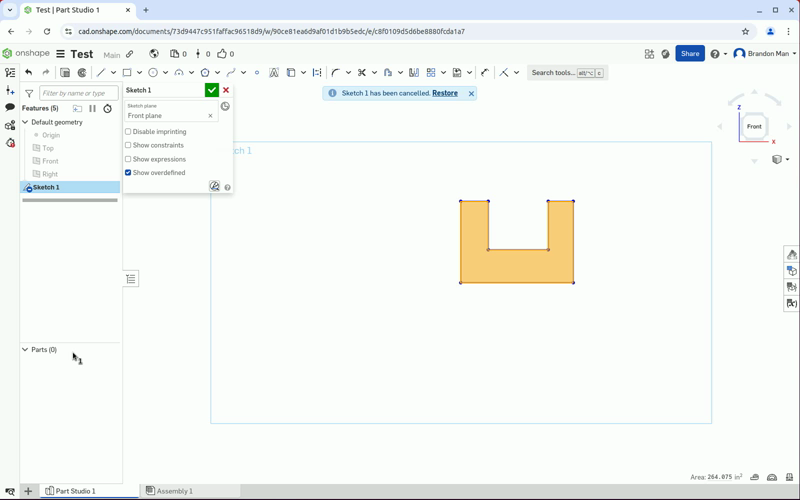
key(shift+y)
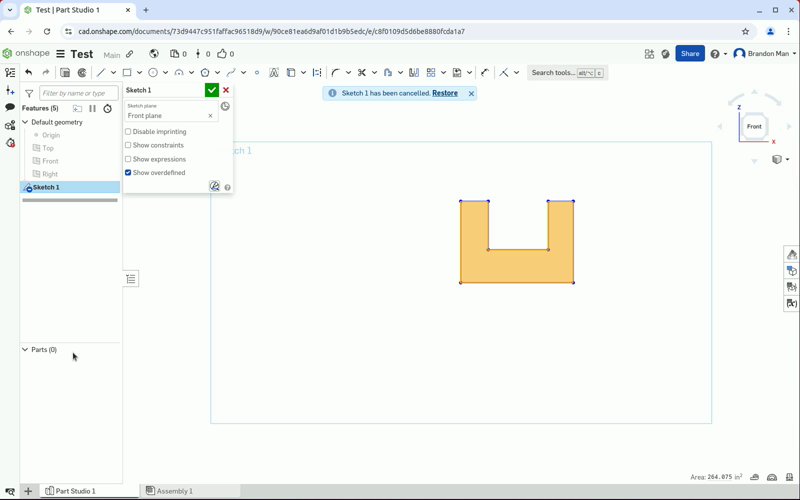
key(shift+e)
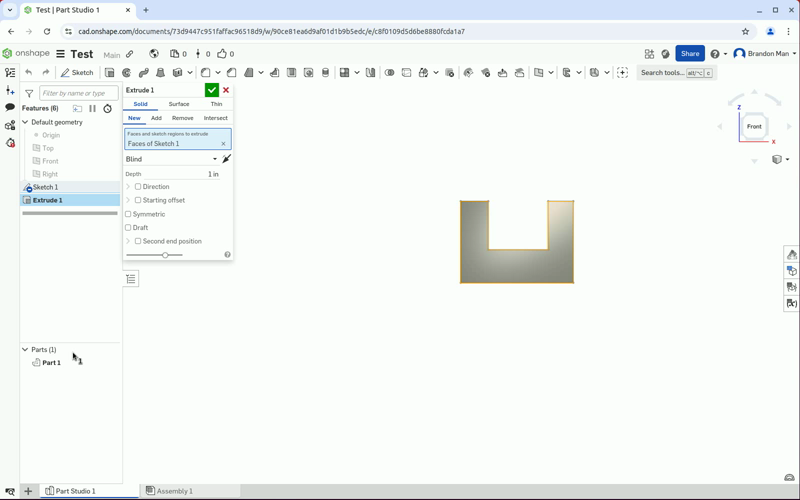
mouse_move(143, 106)
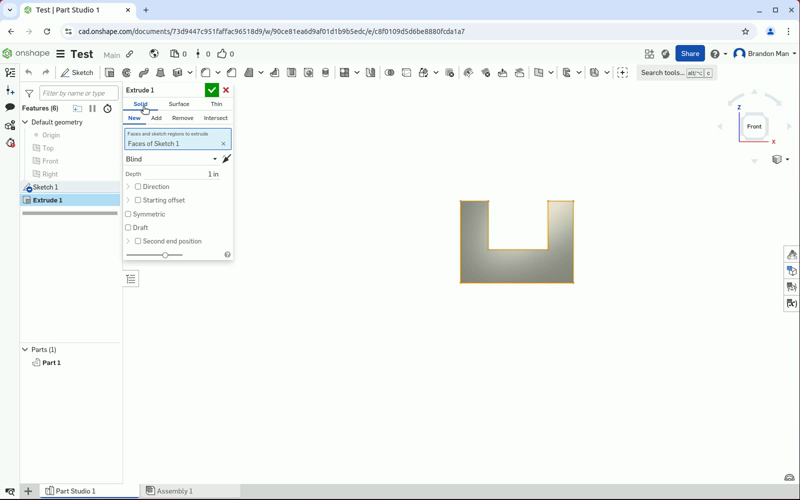
click(143, 106)
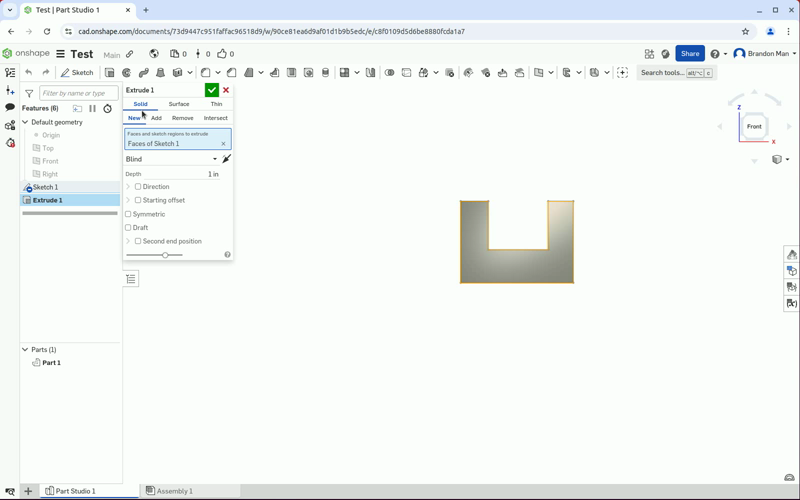
mouse_move(137, 120)
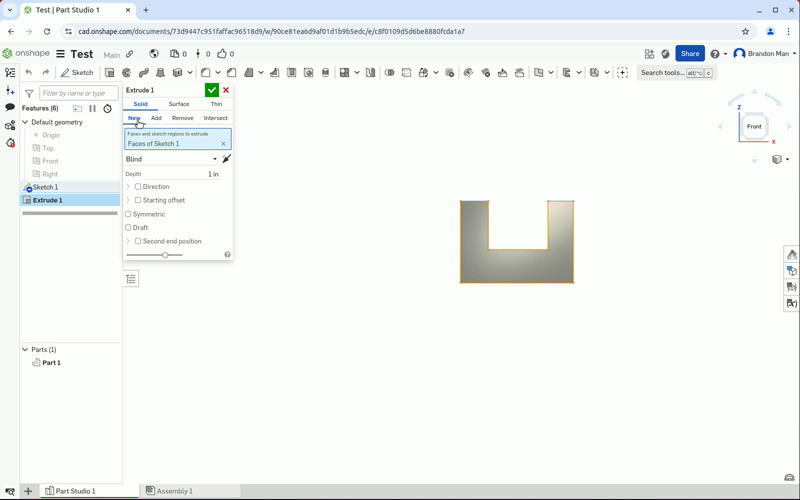
click(137, 120)
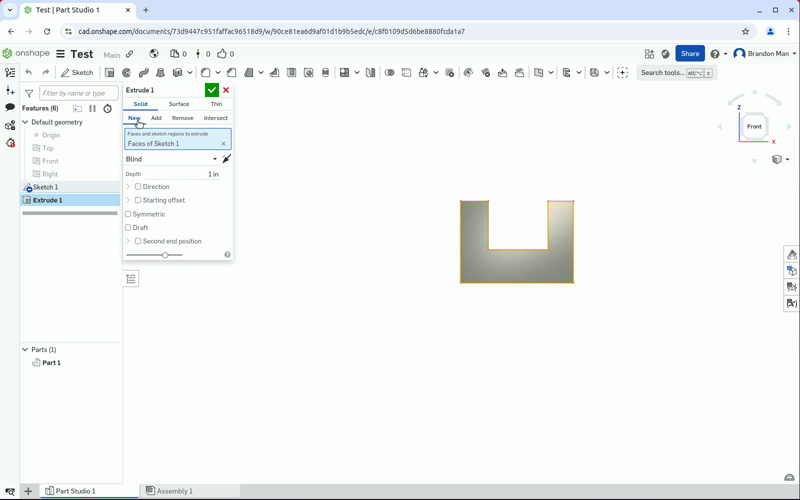
key(tab, 4)
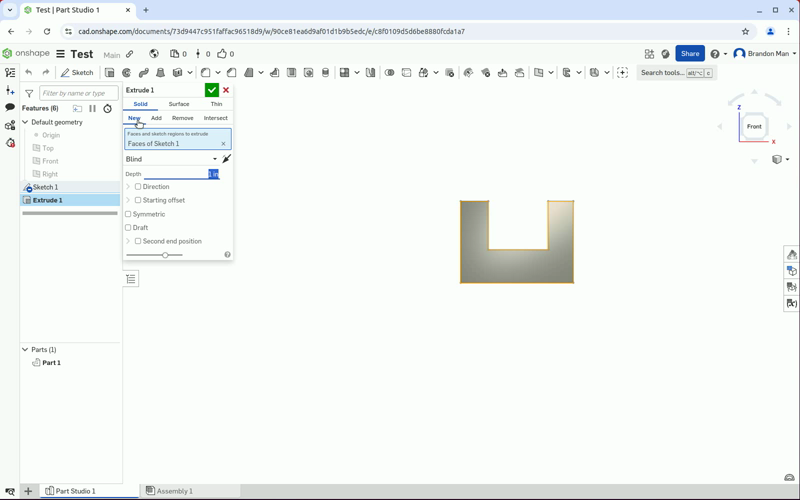
text(16.128)
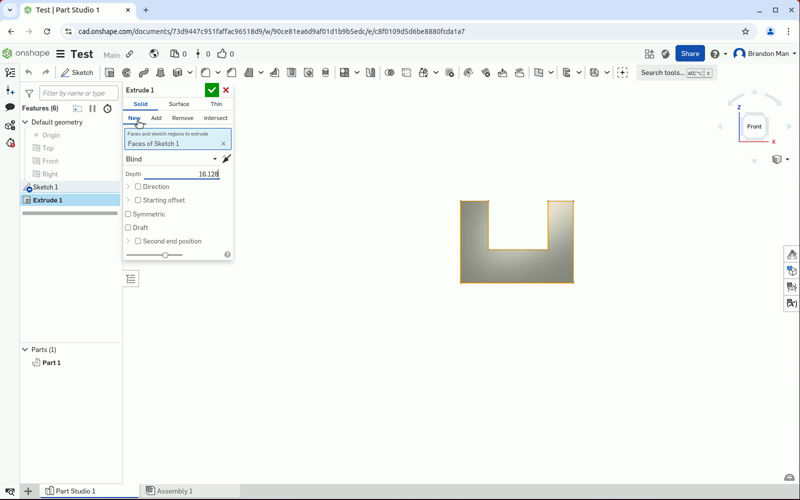
key(enter)
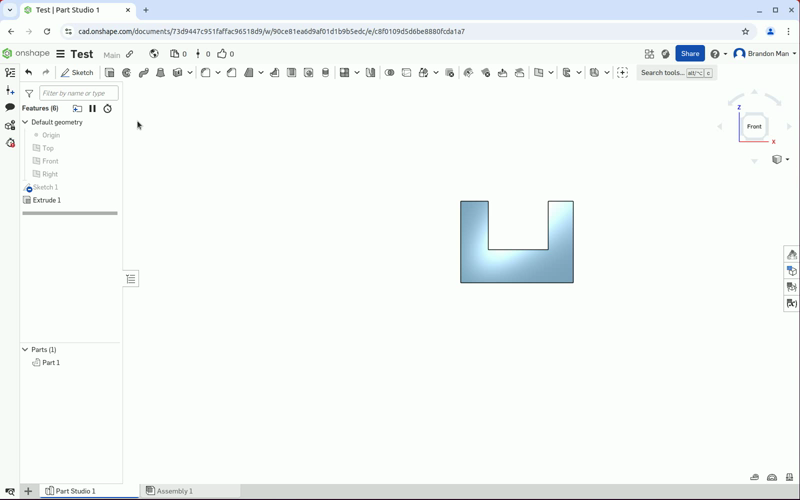
key(shift+h)
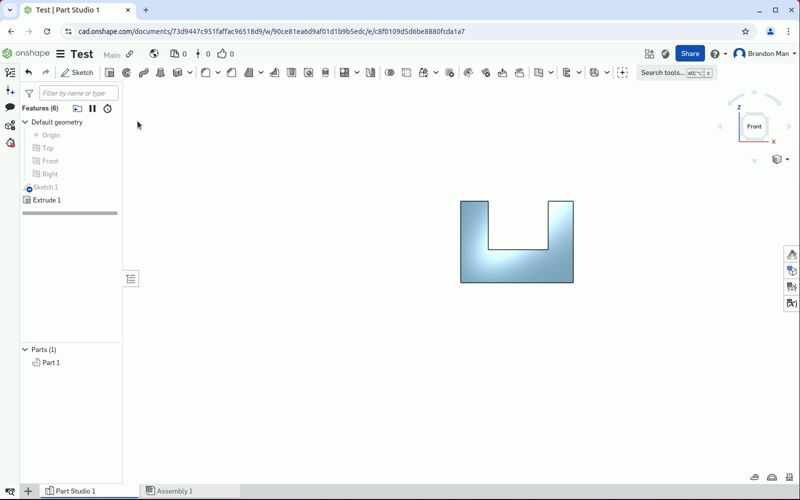
key(shift+h)
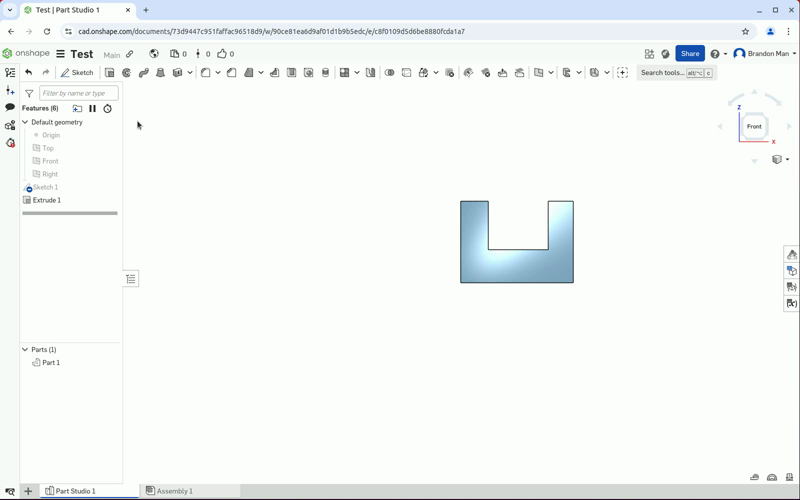
mouse_move(73, 189)
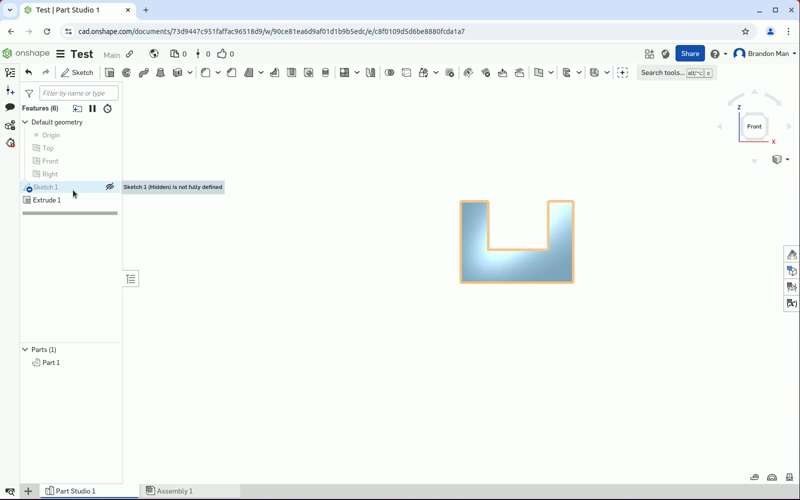
click(73, 189)
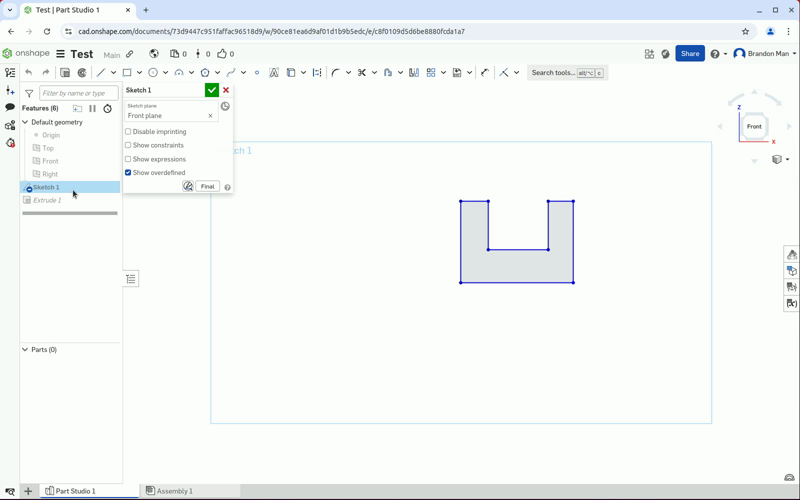
mouse_move(229, 92)
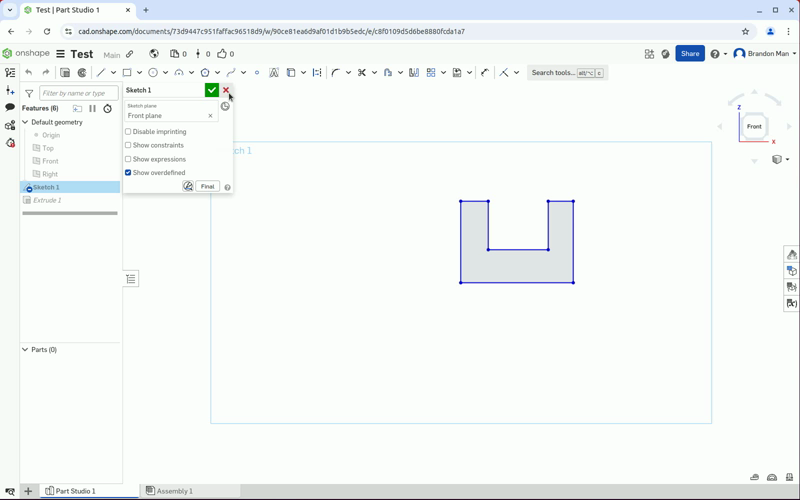
click(229, 92)
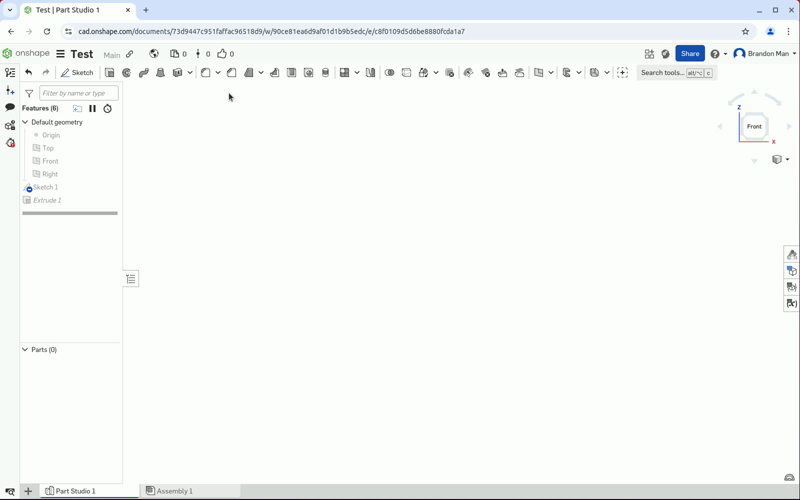
mouse_move(73, 352)
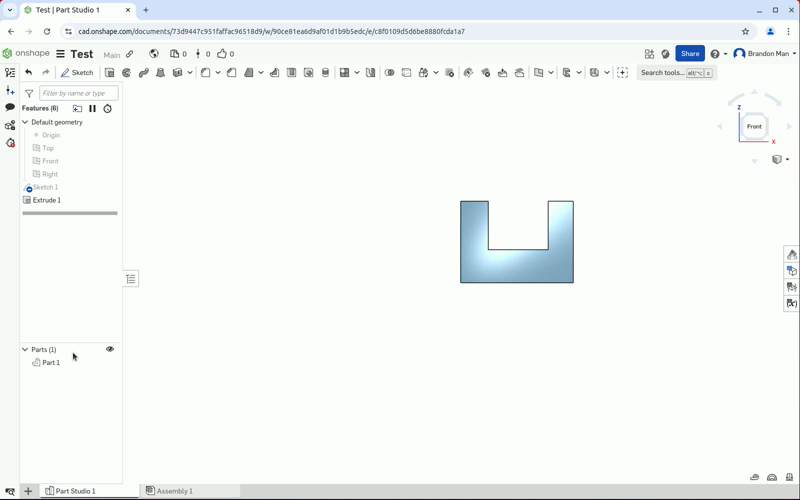
key(y)
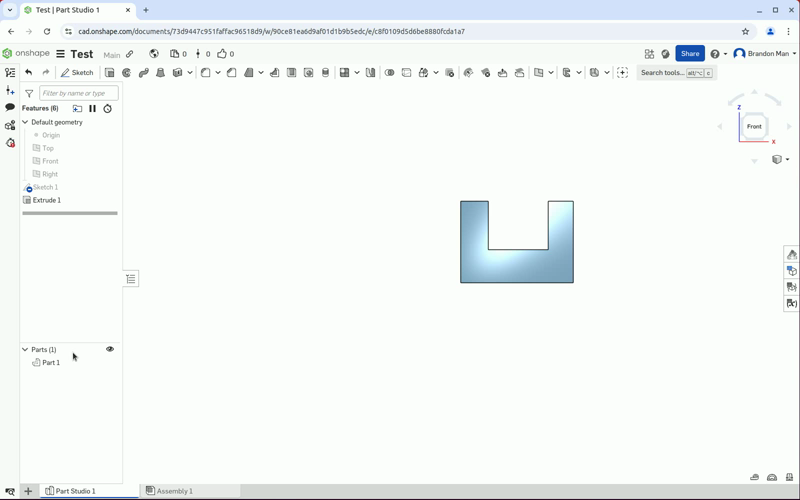
key(shift+p)
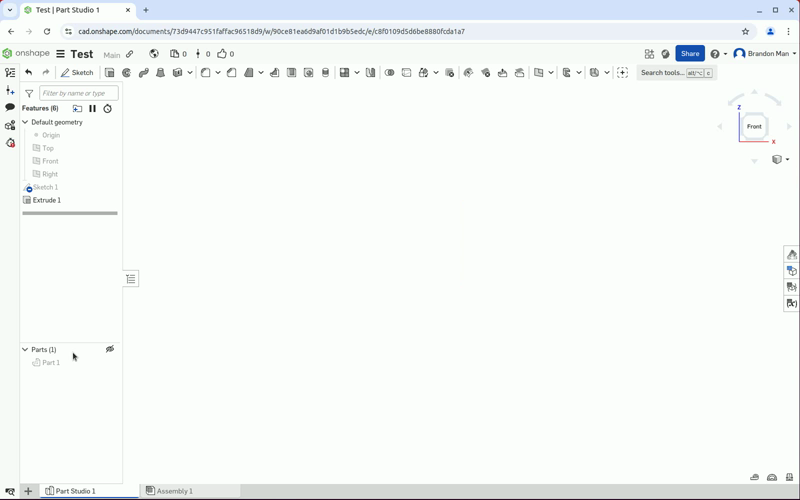
key(space)
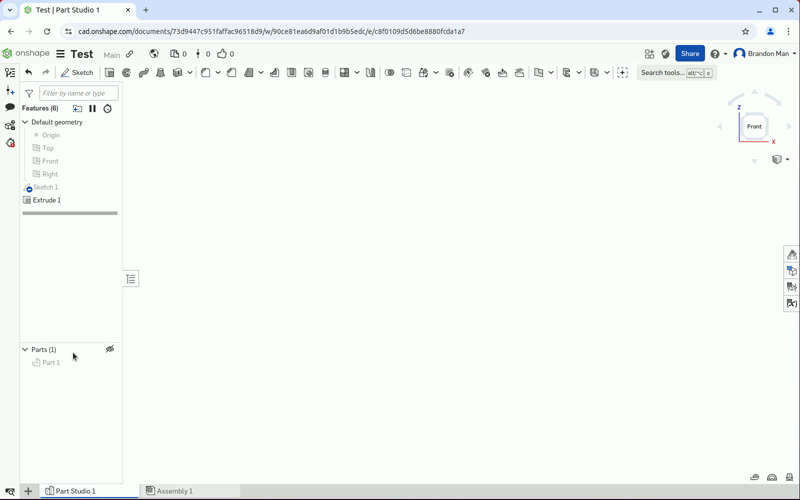
key_down(shift)
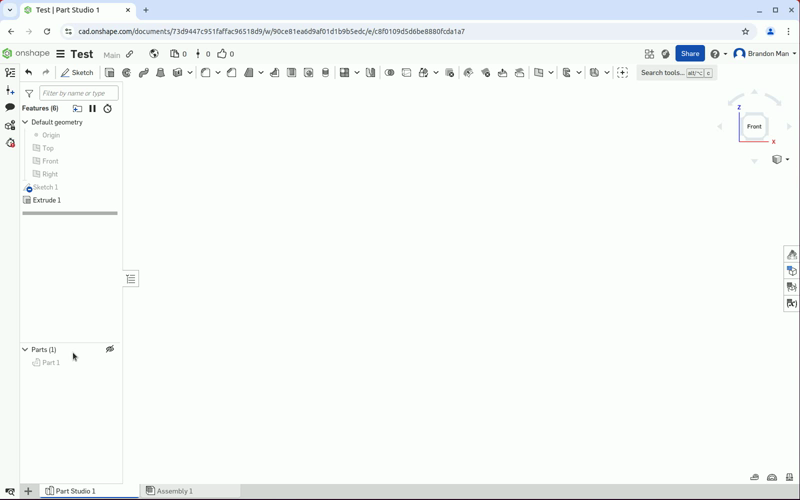
key(down)
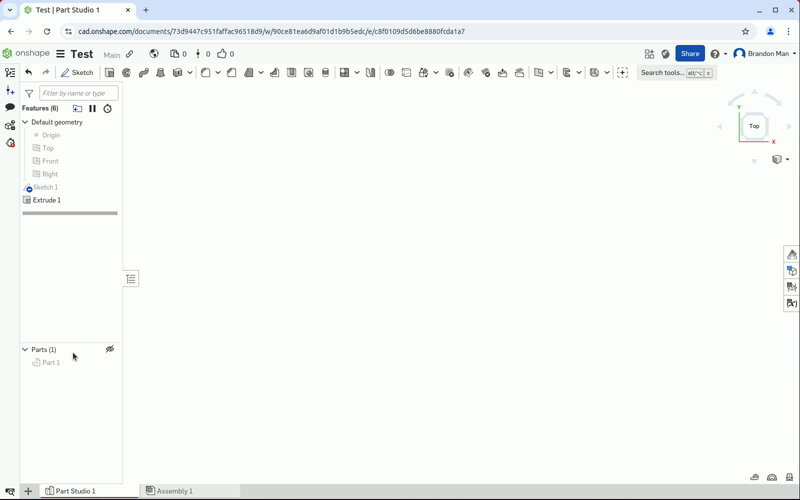
key_up(shift)
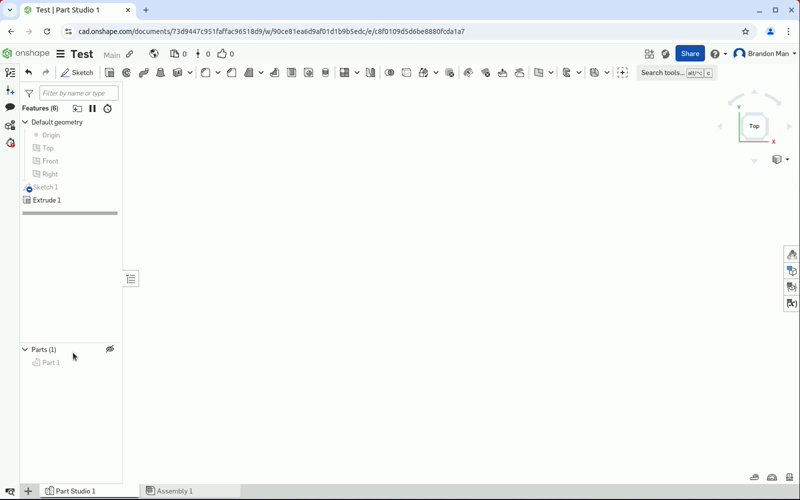
mouse_move(73, 352)
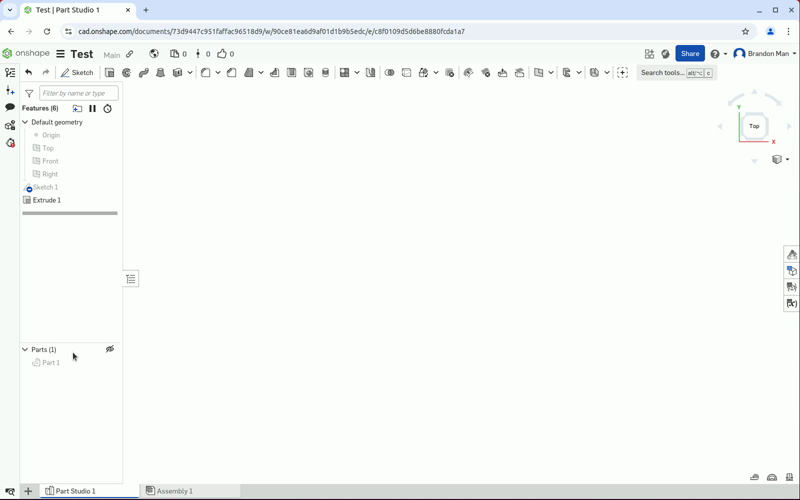
key(shift+y)
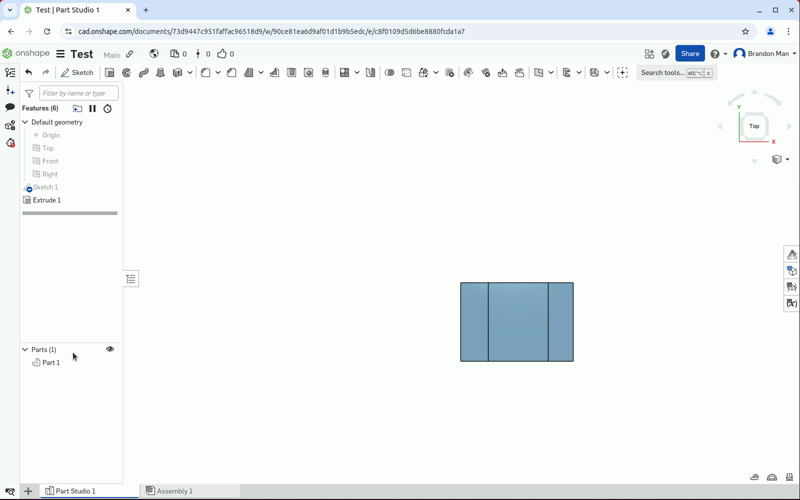
mouse_move(541, 75)
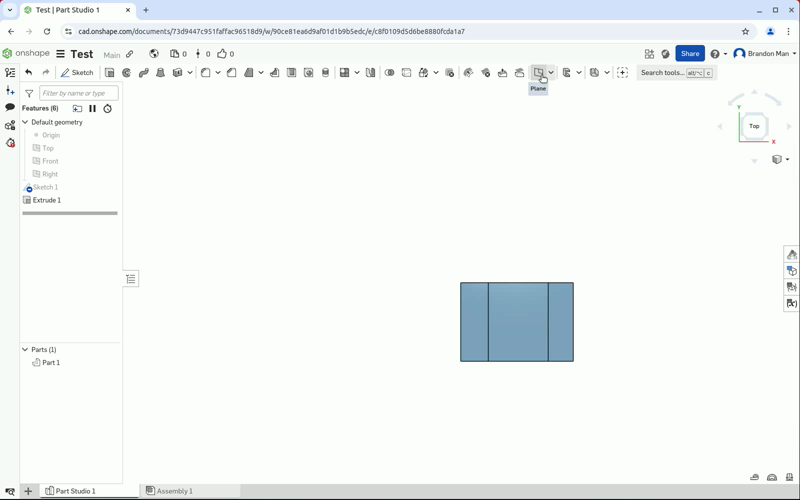
click(541, 75)
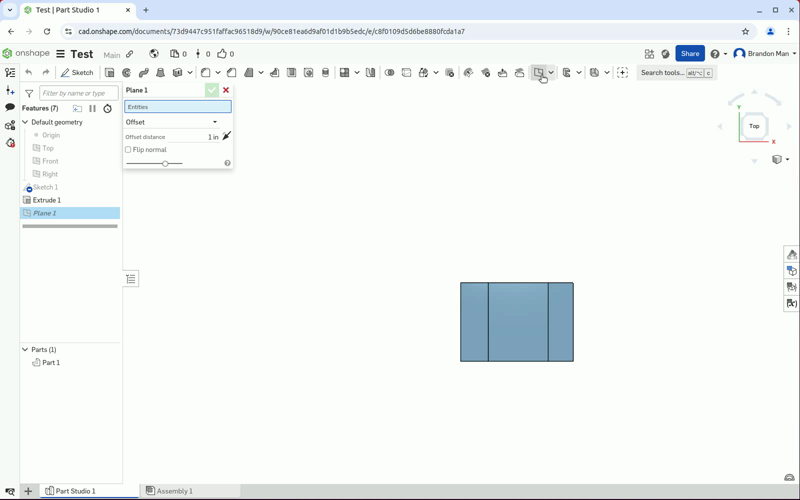
mouse_move(73, 150)
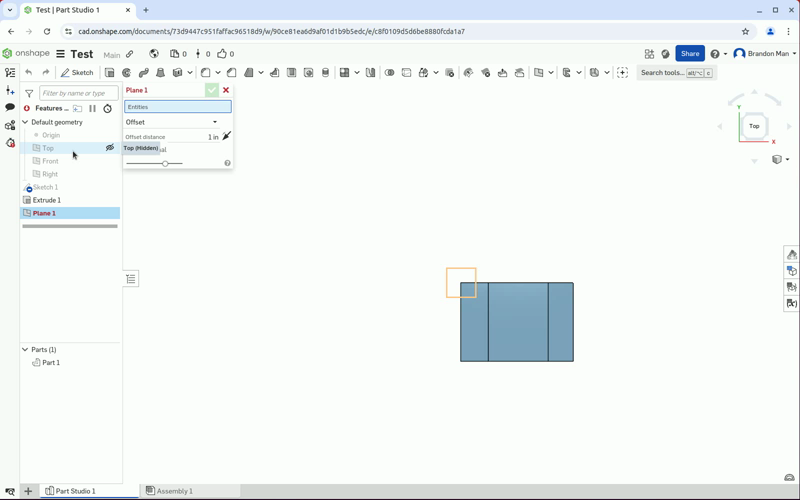
click(73, 150)
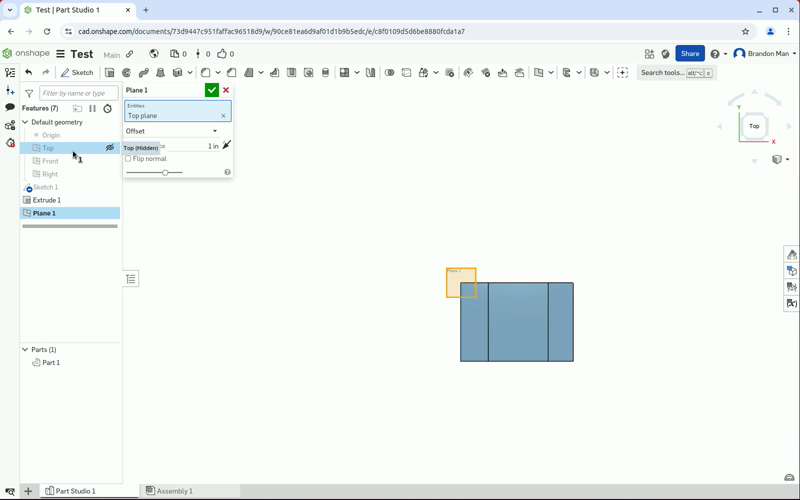
key(tab, 2)
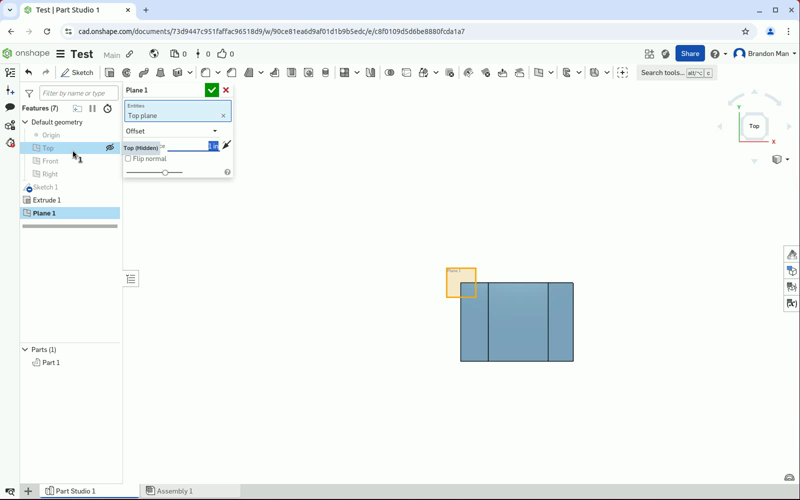
text(16.854)
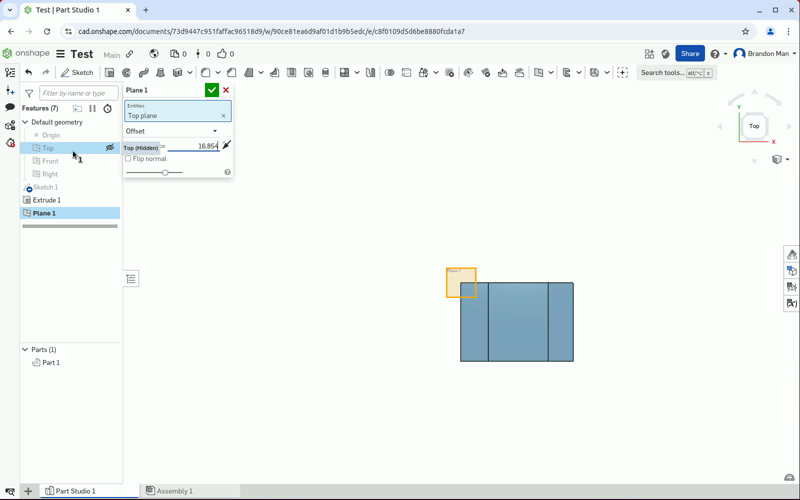
key(enter, 2)
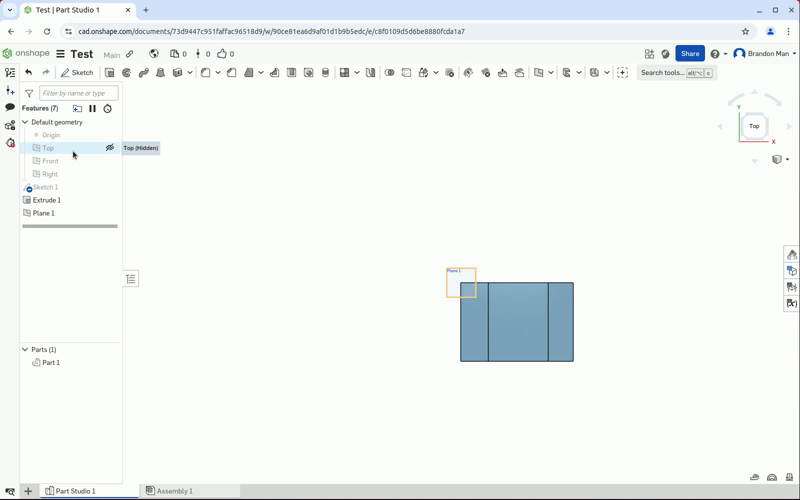
key(shift+s)
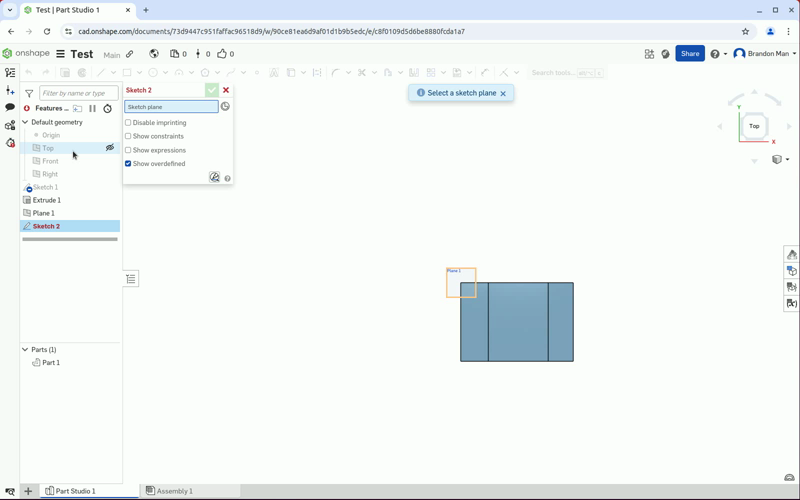
mouse_move(73, 215)
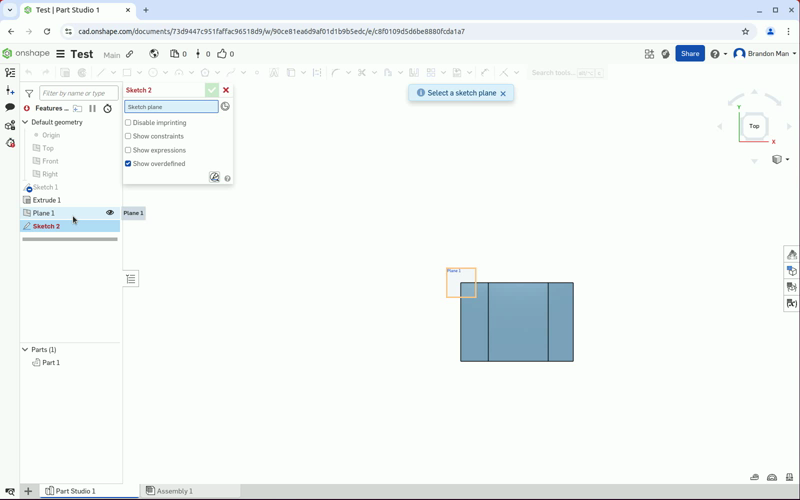
click(73, 215)
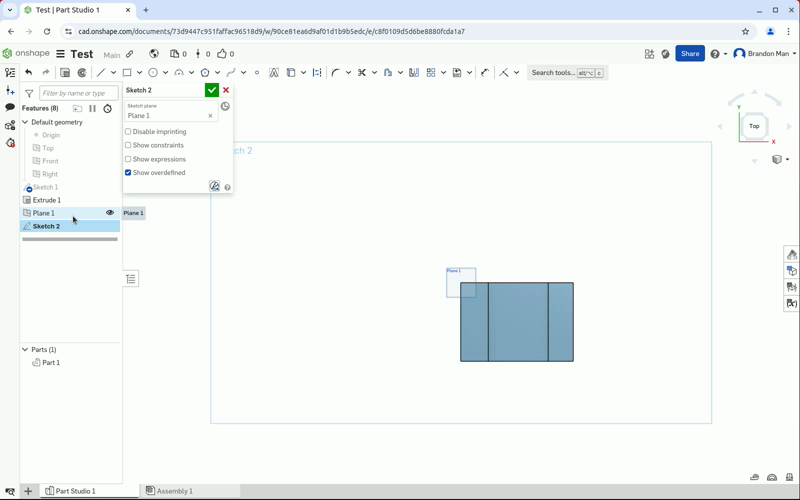
mouse_move(73, 352)
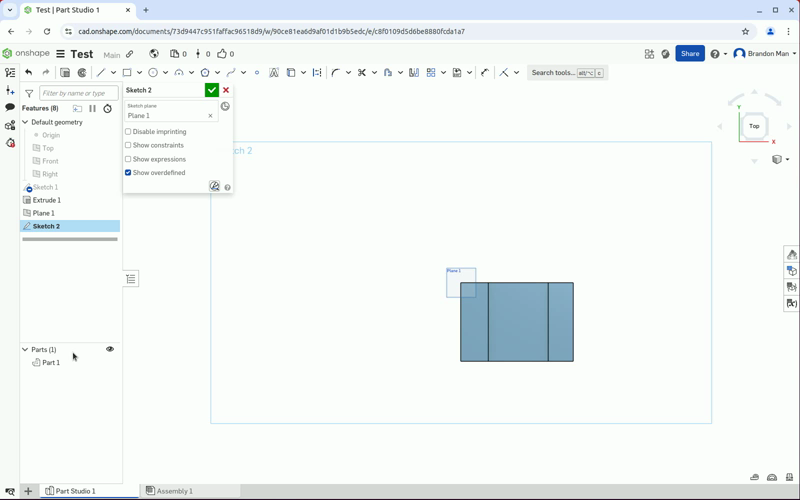
key(y)
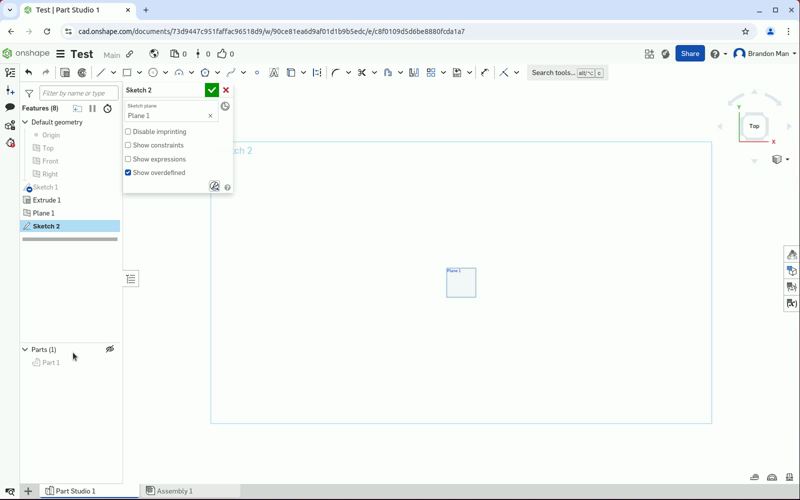
key(l)
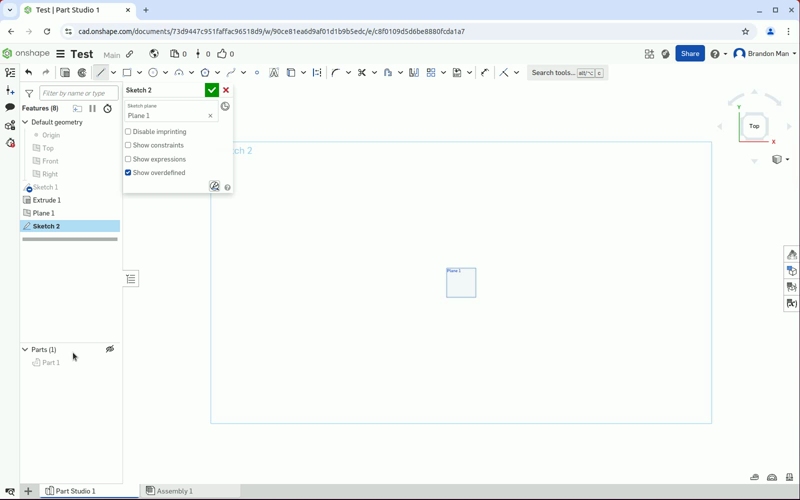
key_down(shift)
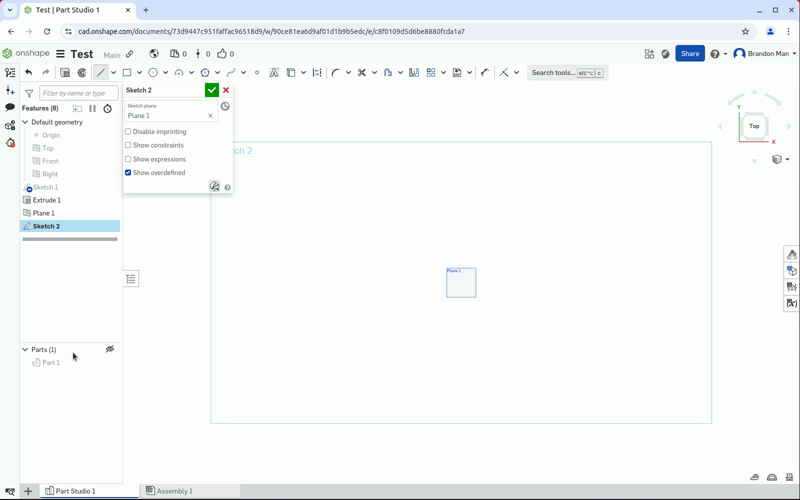
mouse_move(548, 332)
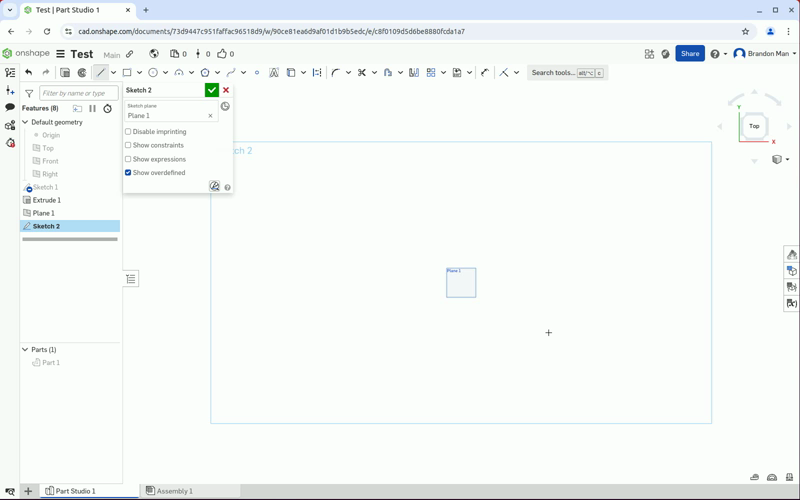
click(548, 332)
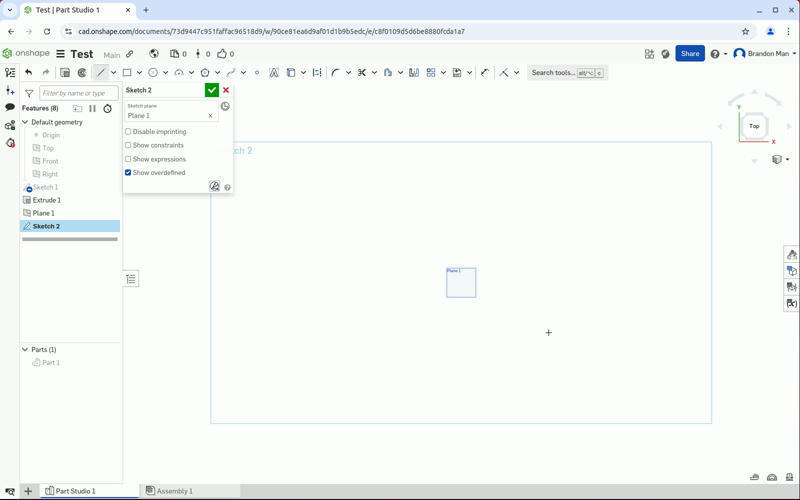
key_up(shift)
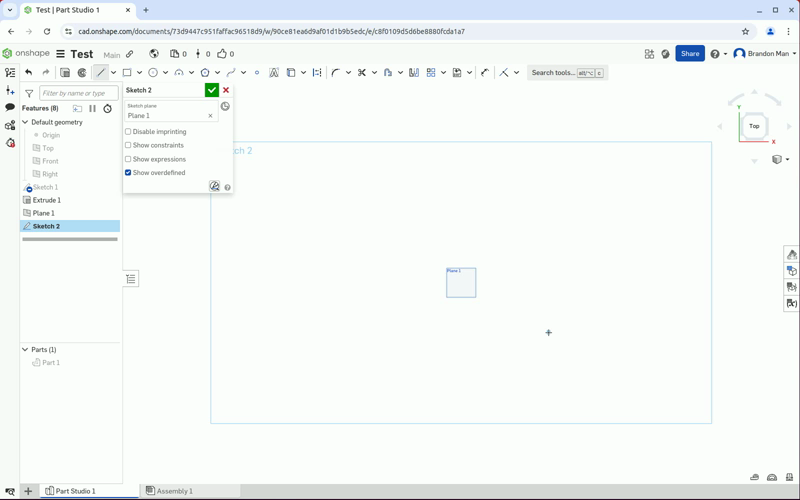
key_down(shift)
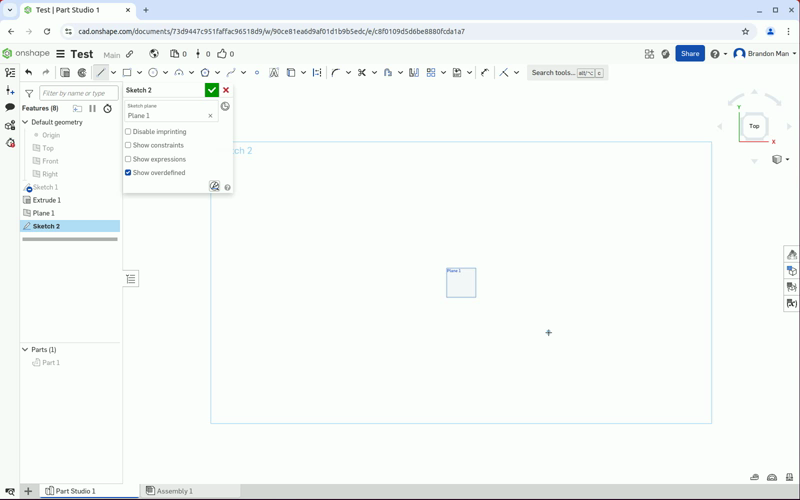
mouse_move(578, 332)
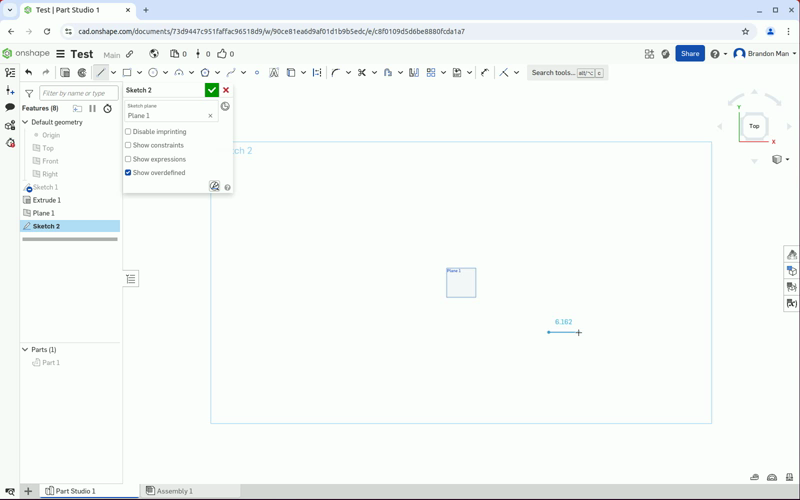
mouse_move(574, 332)
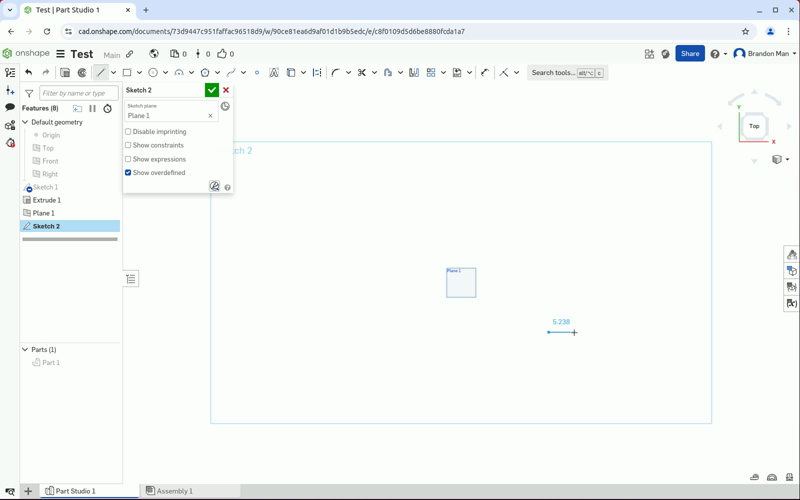
click(574, 332)
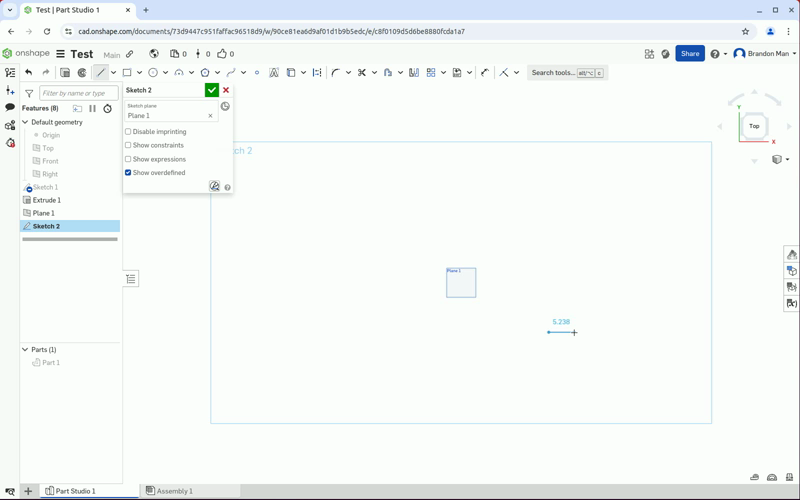
key_up(shift)
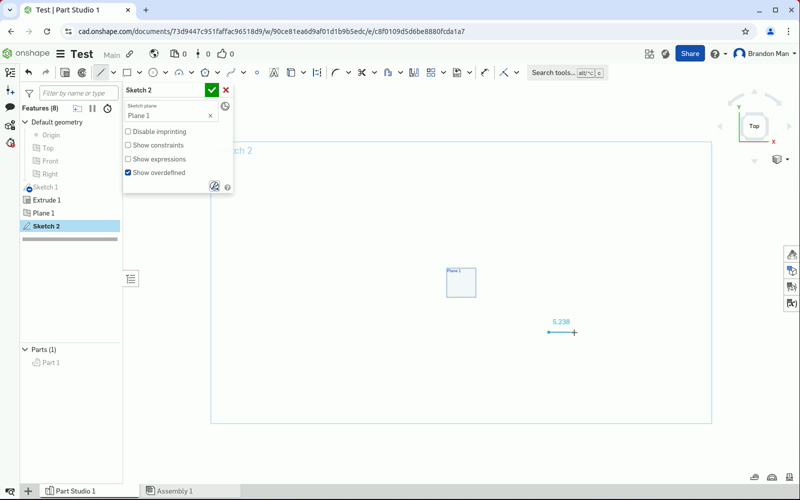
key_down(shift)
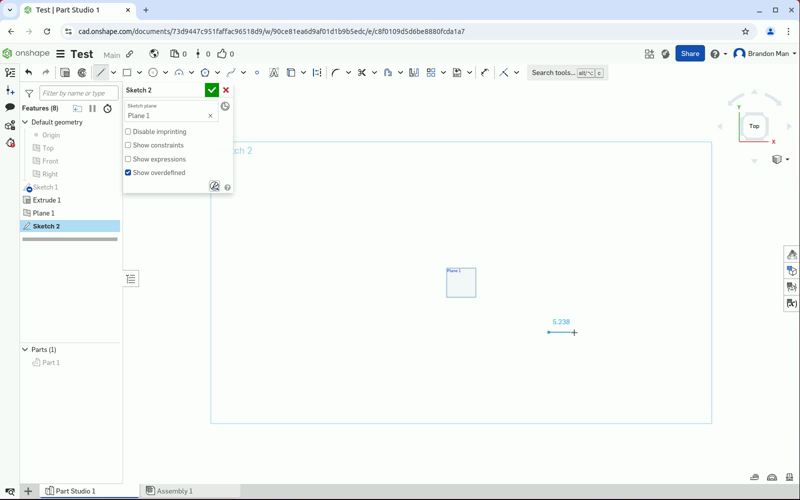
mouse_move(589, 332)
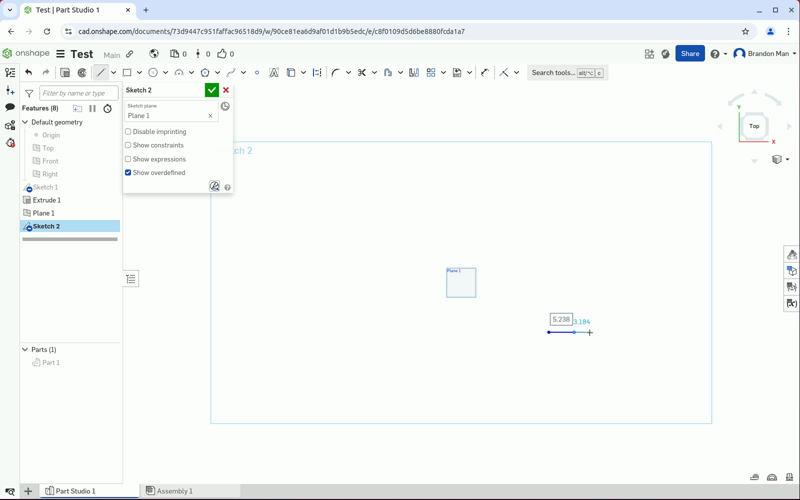
mouse_move(574, 306)
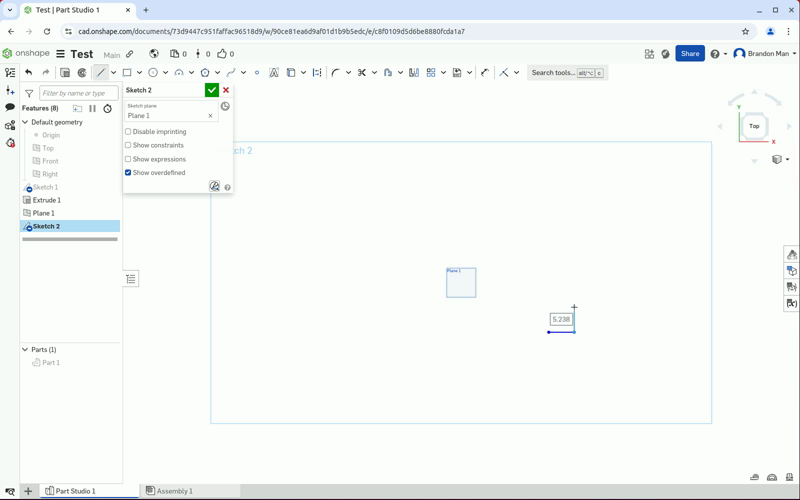
click(574, 306)
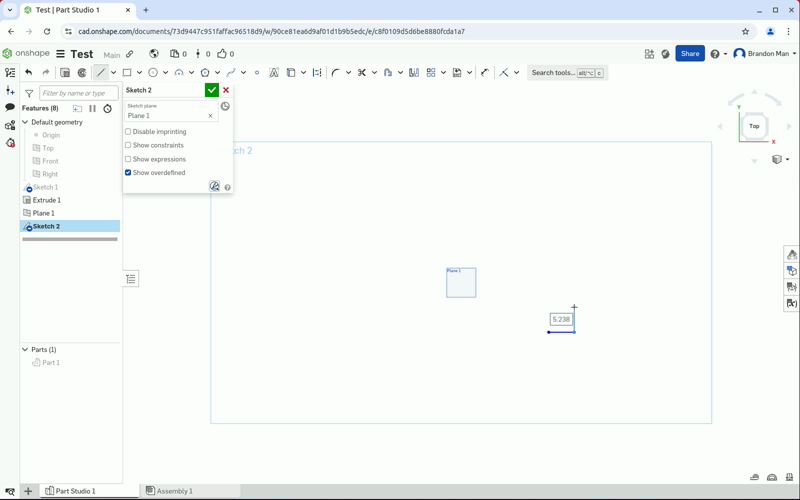
key_up(shift)
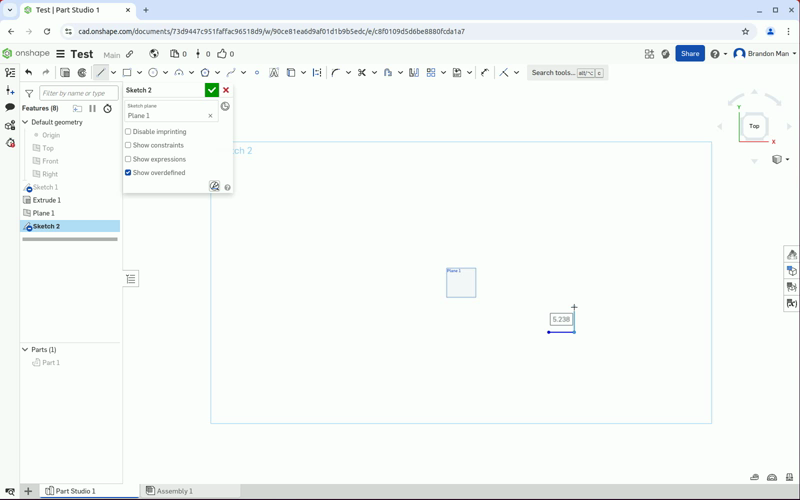
key_down(shift)
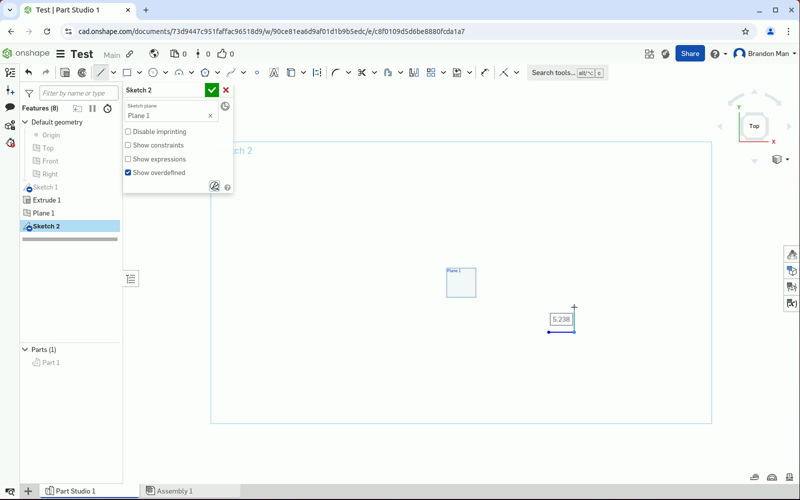
mouse_move(589, 306)
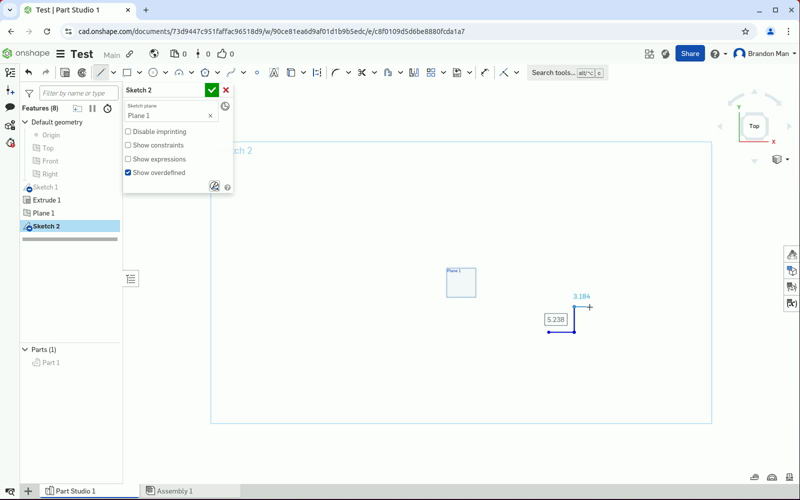
mouse_move(548, 306)
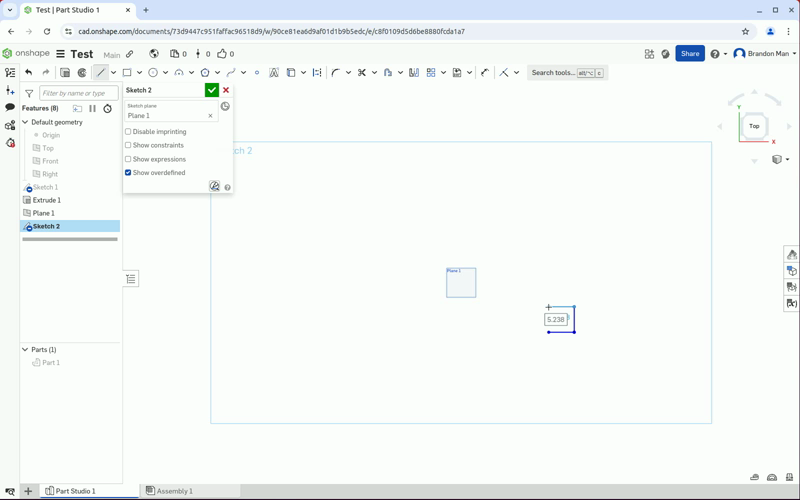
click(548, 306)
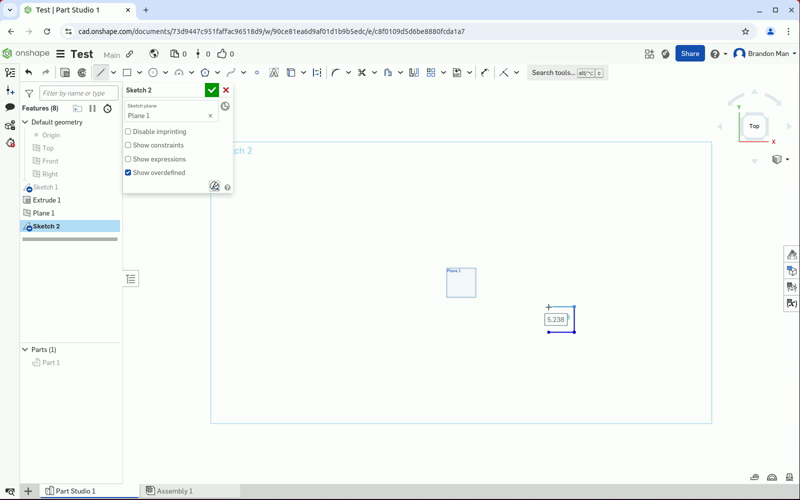
key_up(shift)
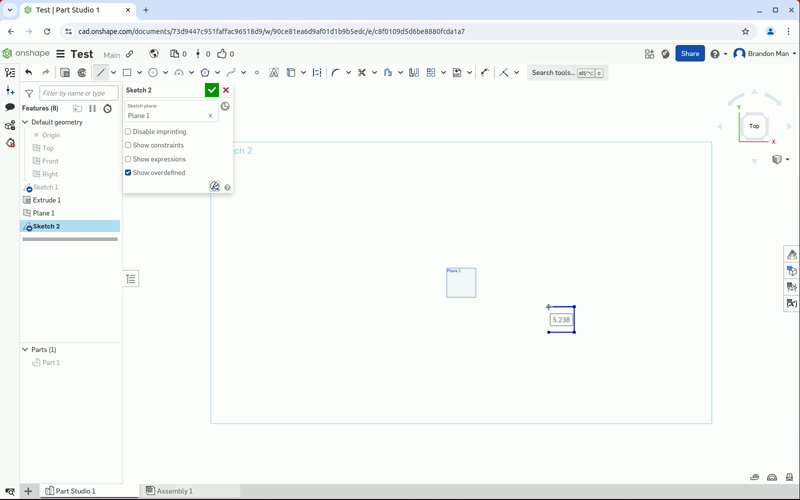
mouse_move(578, 306)
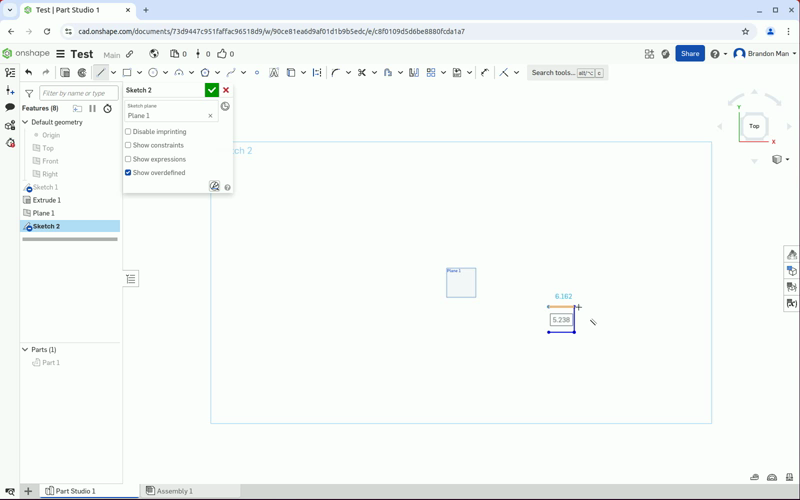
key_down(shift)
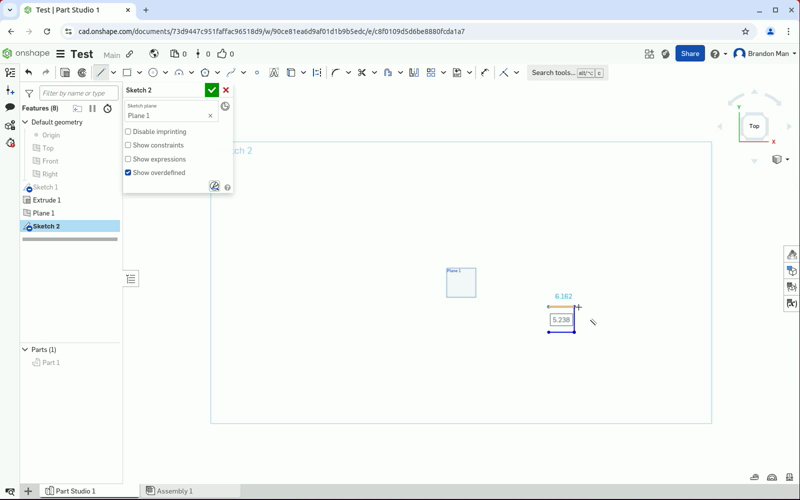
mouse_move(548, 332)
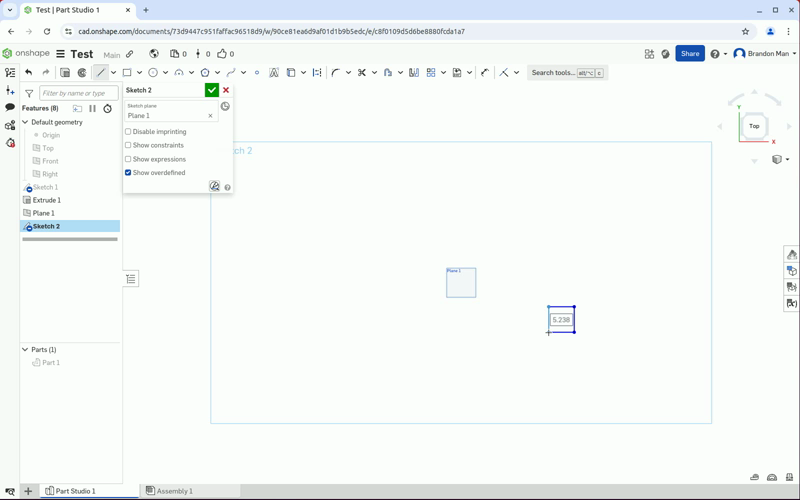
key_up(shift)
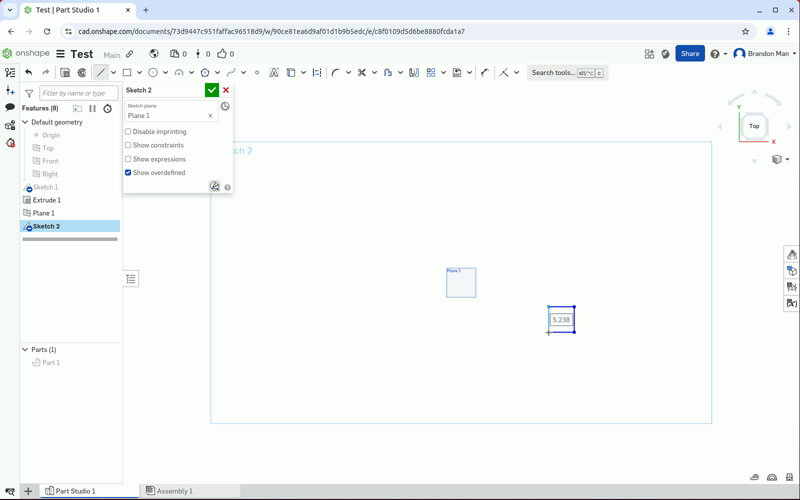
click(548, 332)
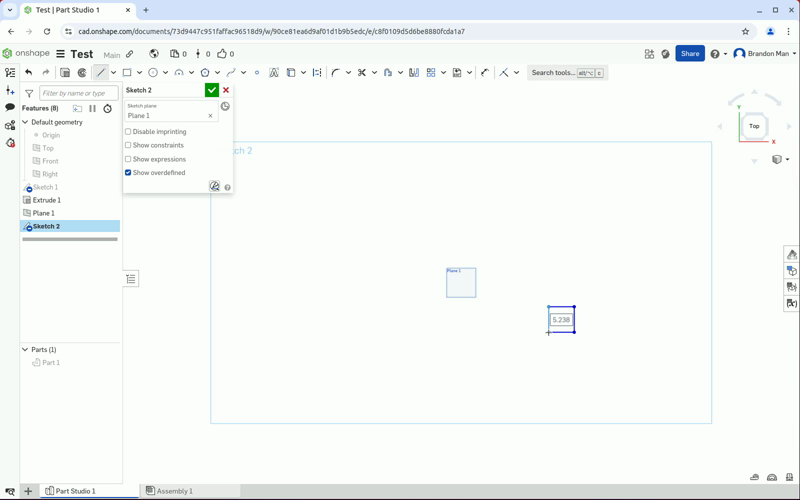
key(esc)
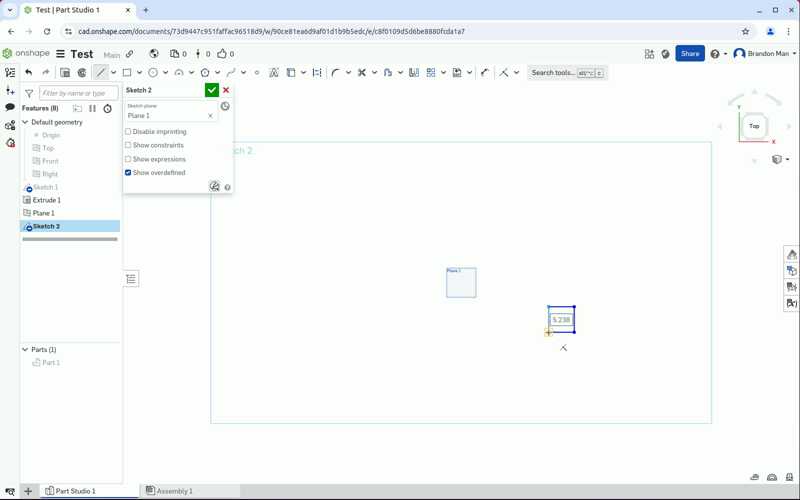
mouse_move(571, 328)
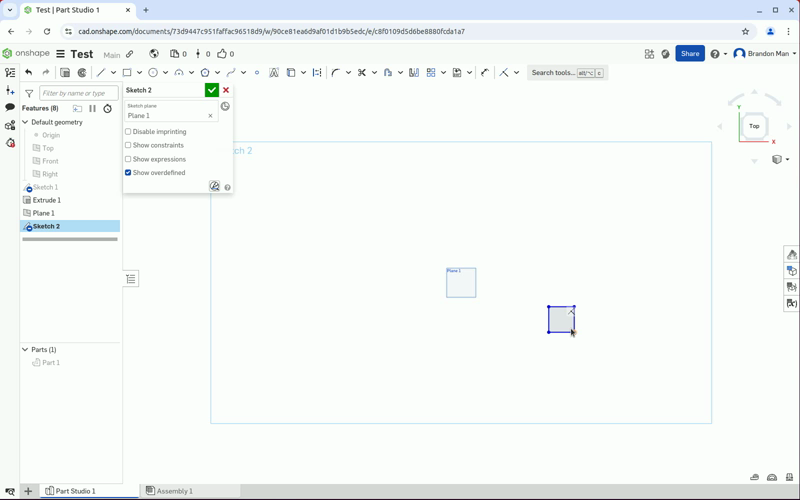
scroll(6)
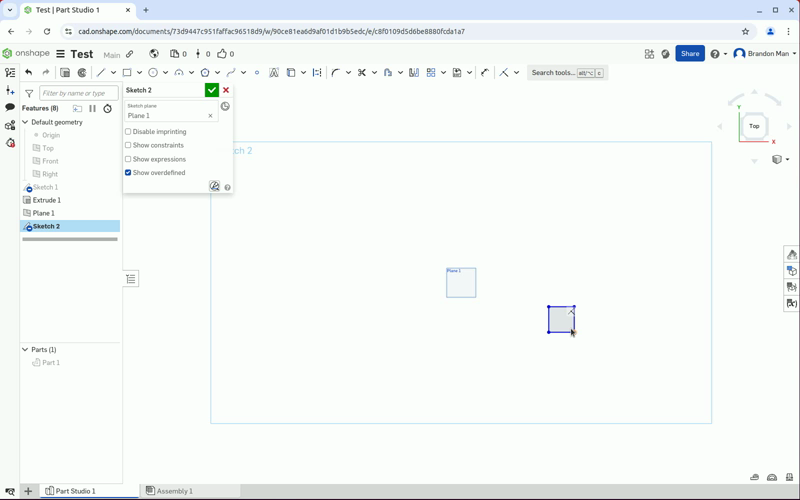
scroll(6)
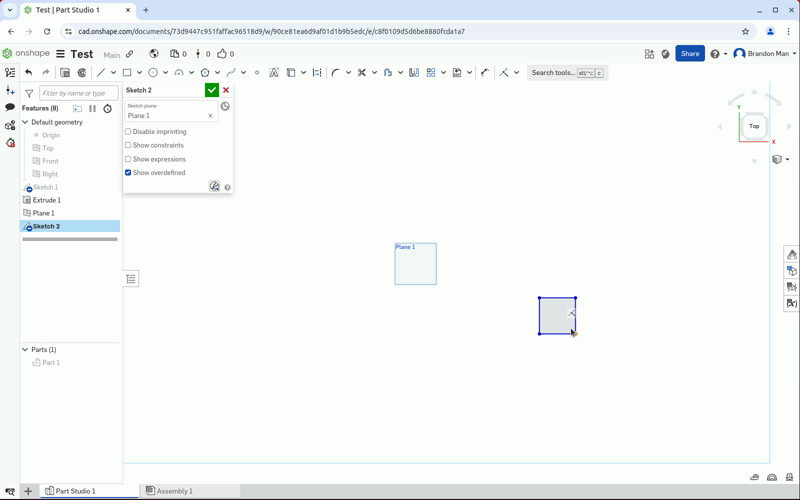
scroll(6)
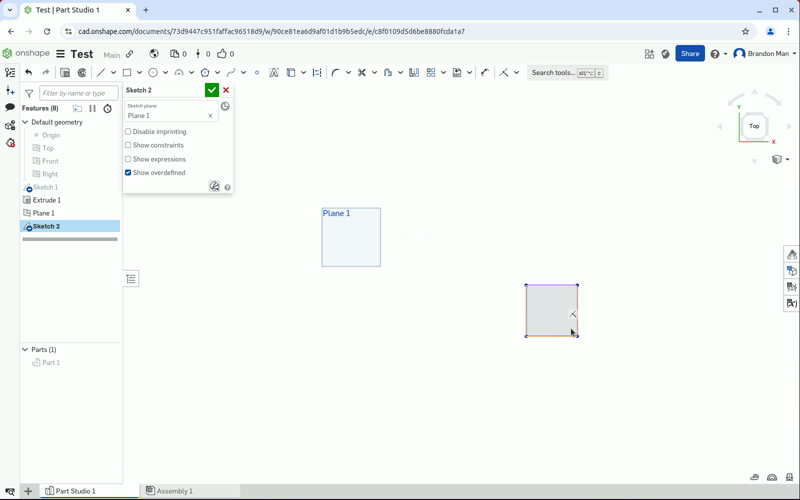
scroll(6)
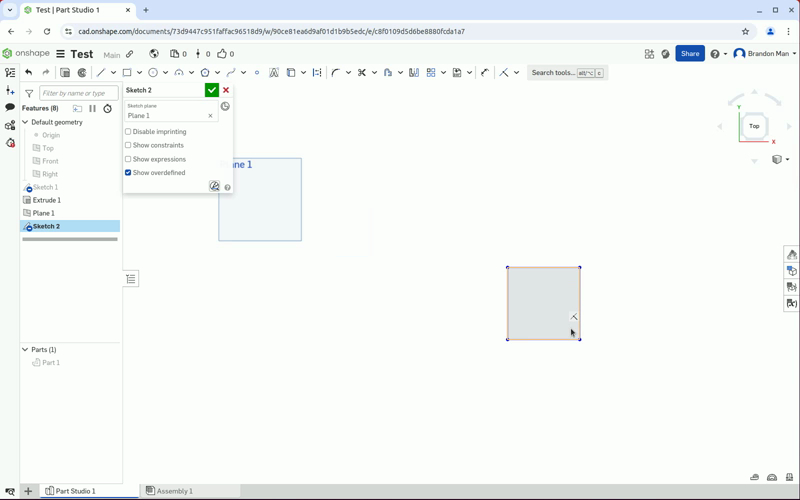
scroll(6)
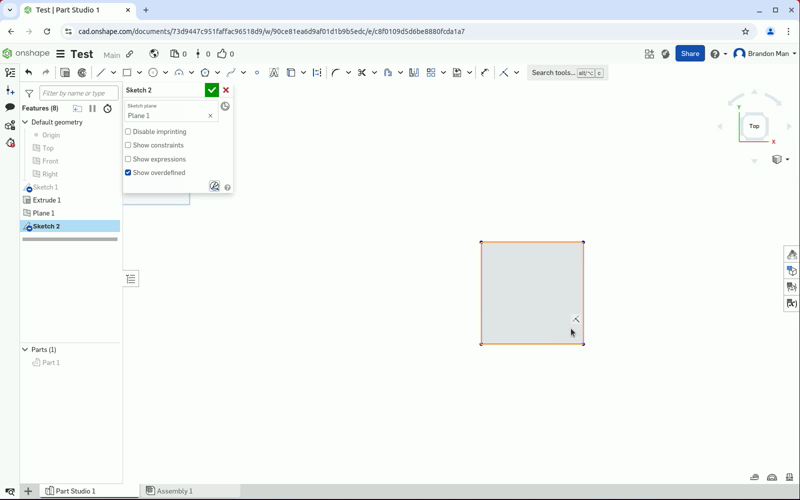
scroll(6)
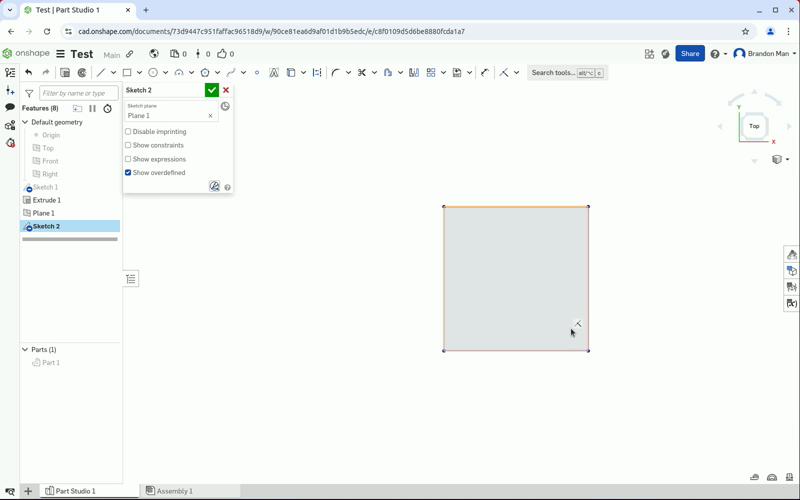
scroll(6)
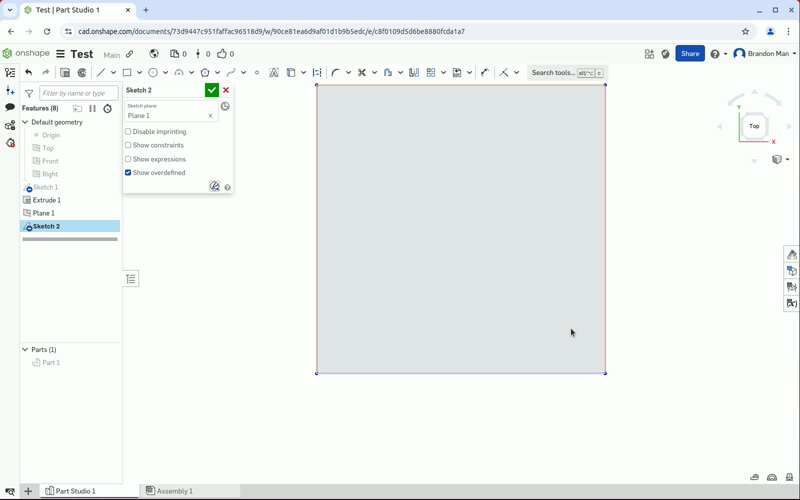
click(571, 328)
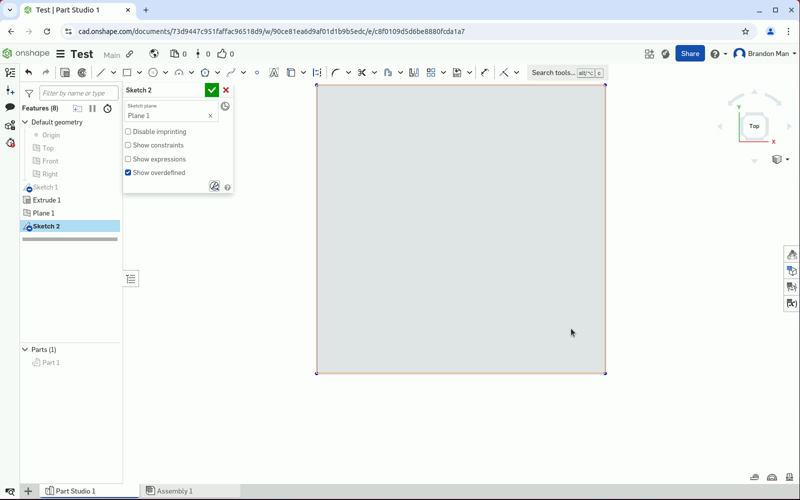
scroll(-6)
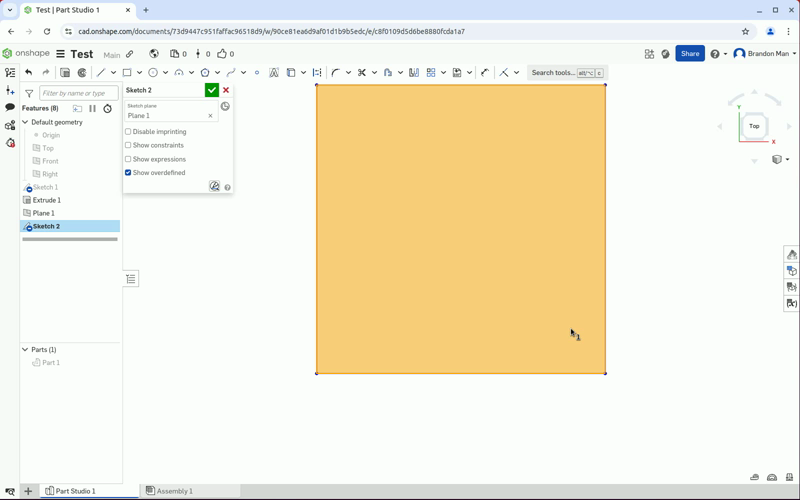
scroll(-6)
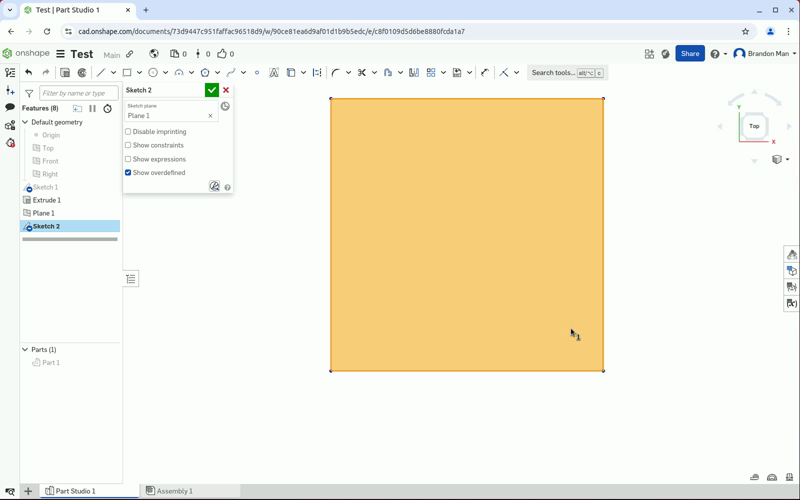
scroll(-6)
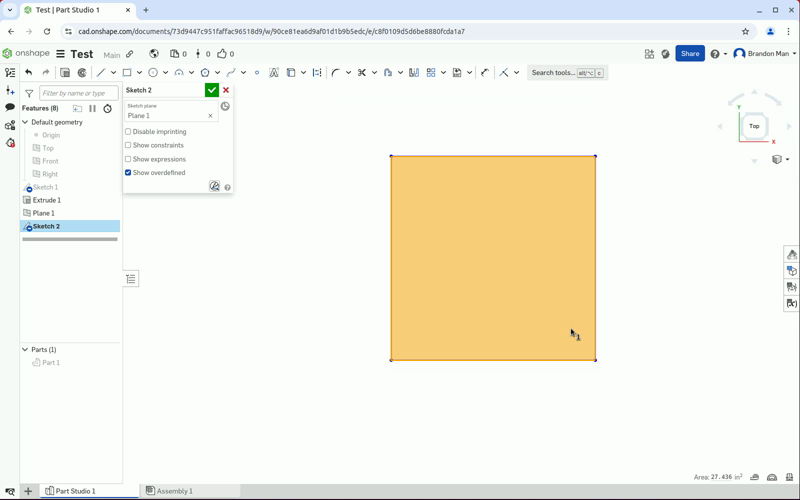
scroll(-6)
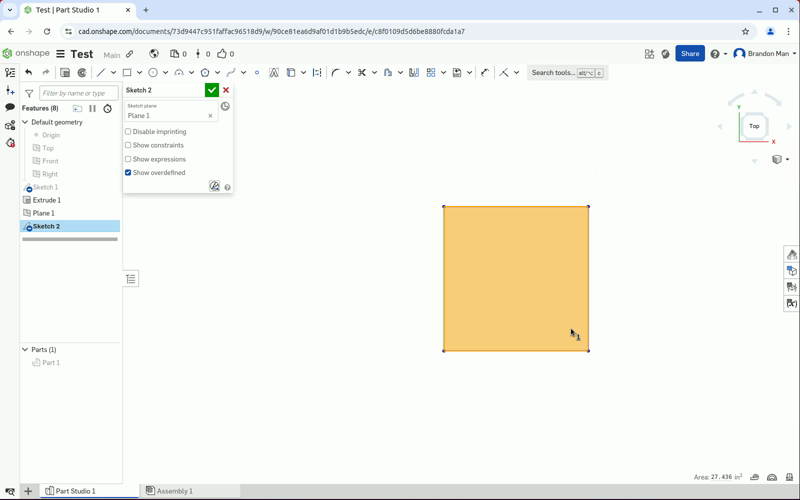
scroll(-6)
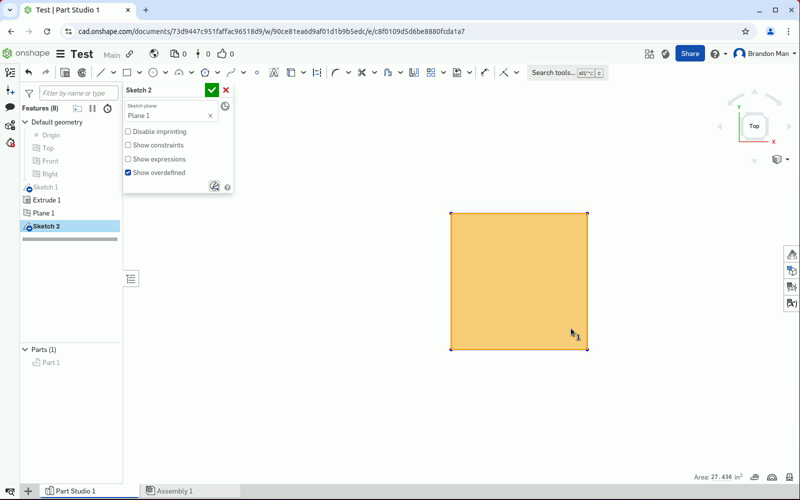
scroll(-6)
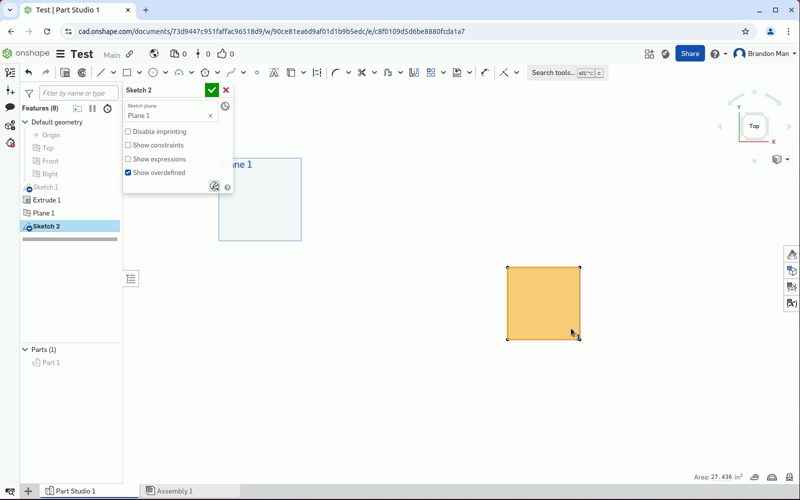
scroll(-6)
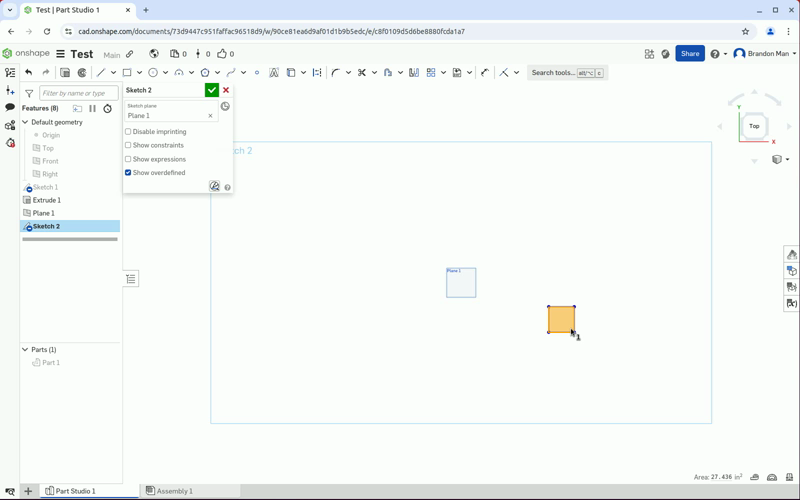
mouse_move(73, 352)
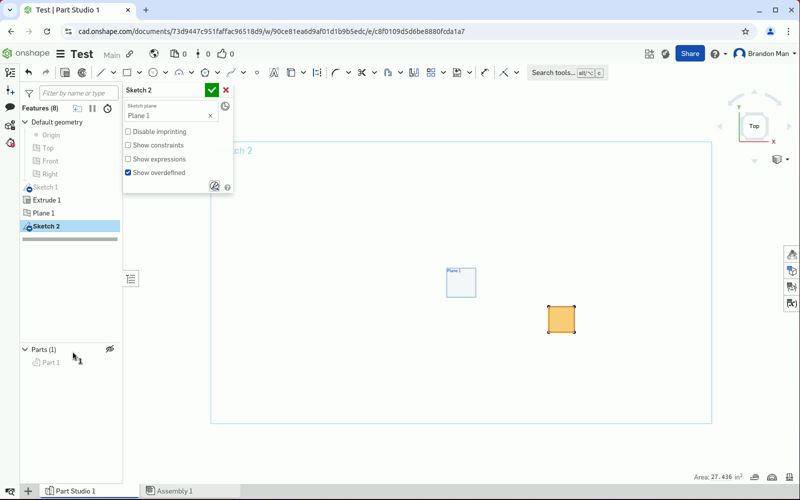
key(shift+y)
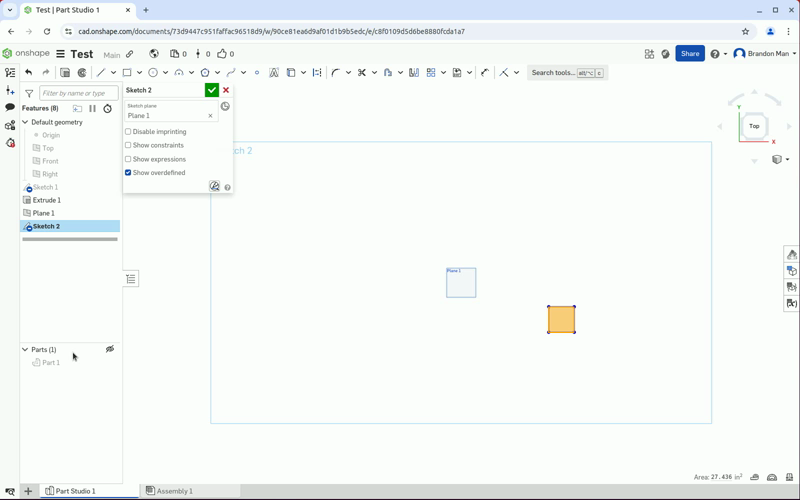
key(shift+e)
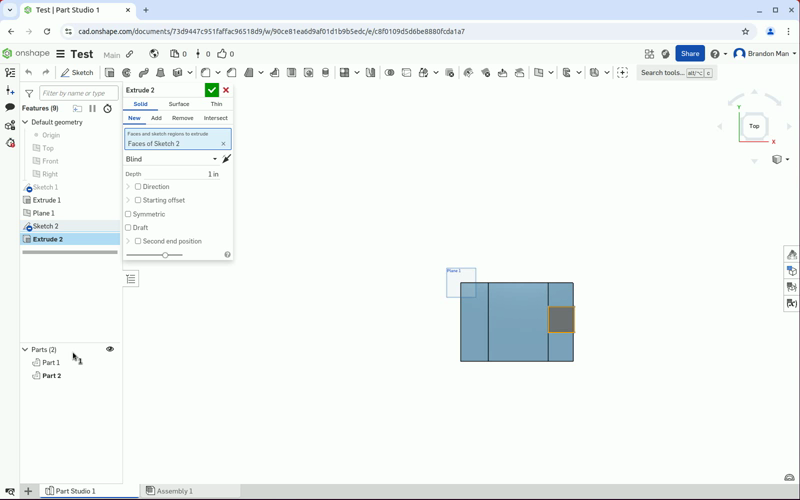
mouse_move(143, 106)
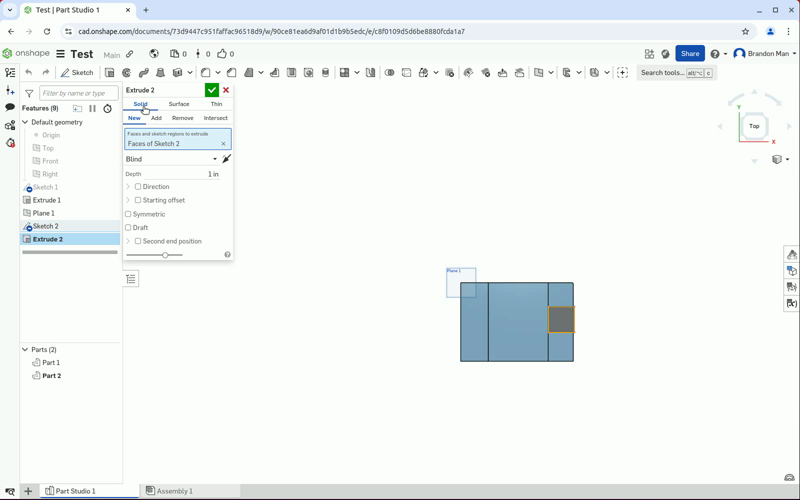
click(143, 106)
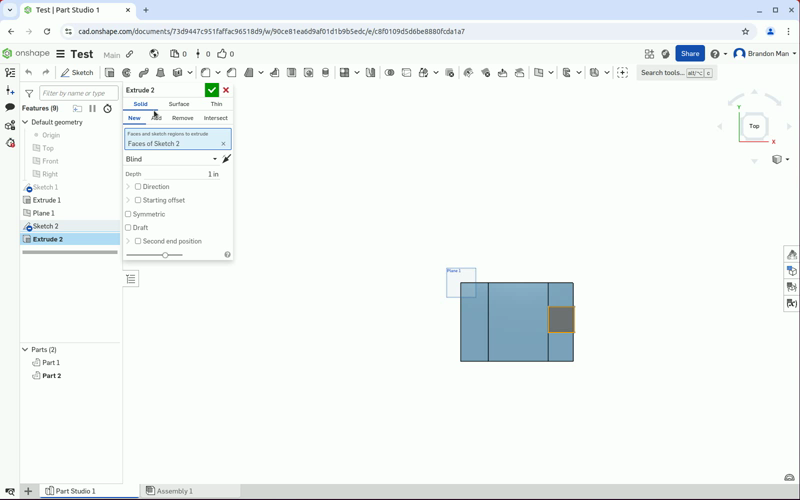
mouse_move(186, 120)
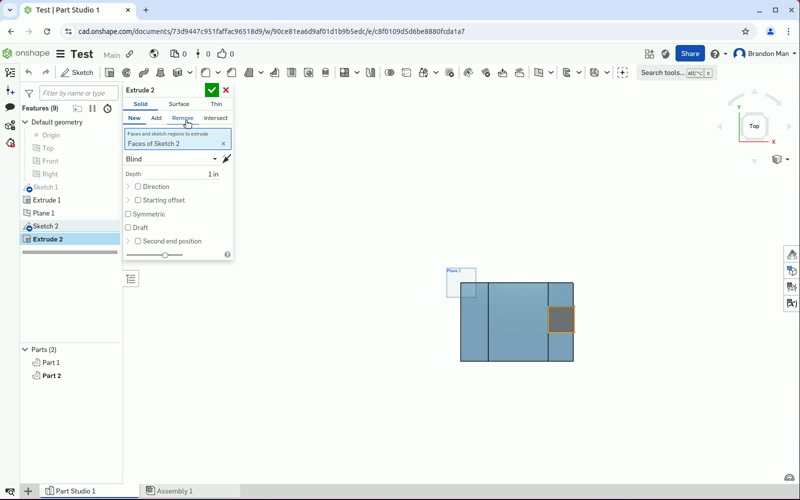
click(186, 120)
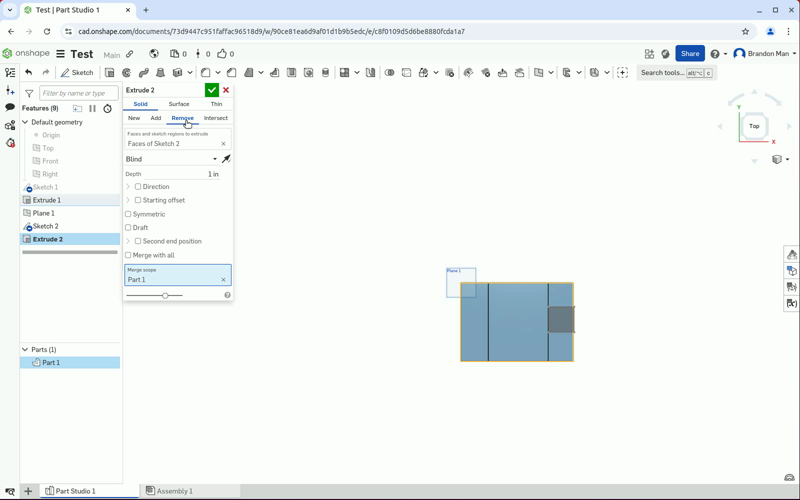
key(tab, 4)
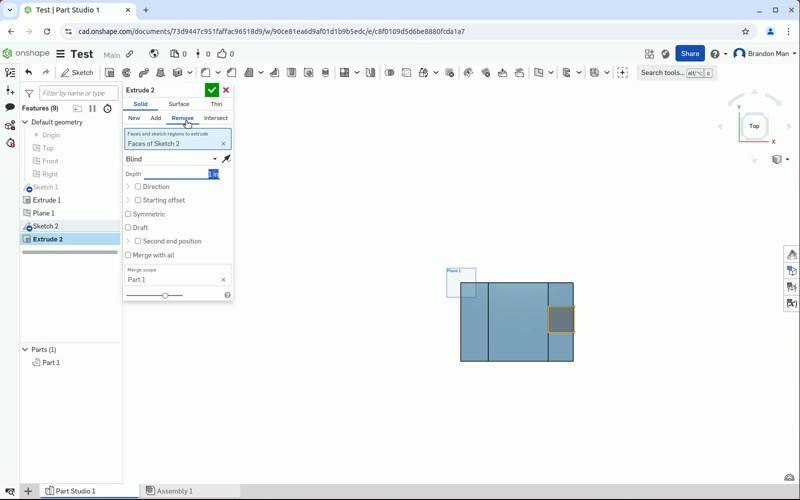
text(5.055)
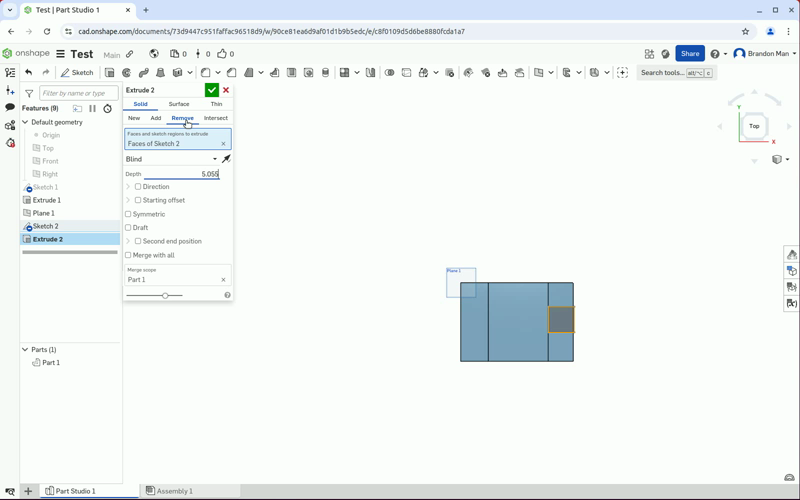
key(tab, 6)
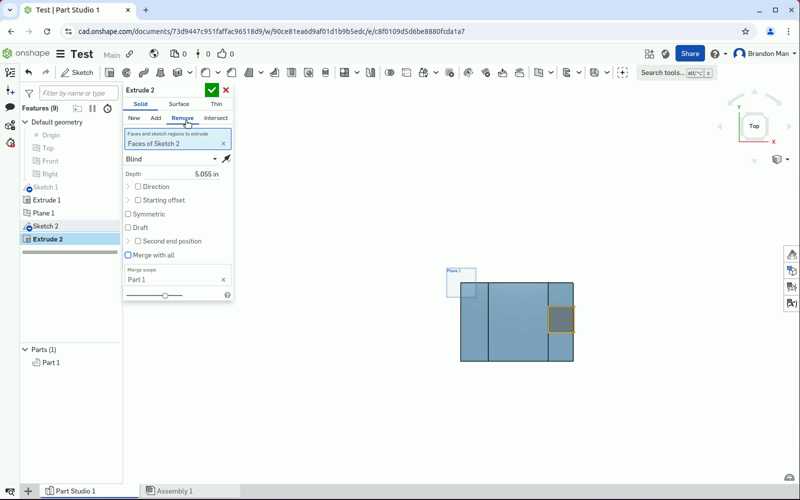
key(space)
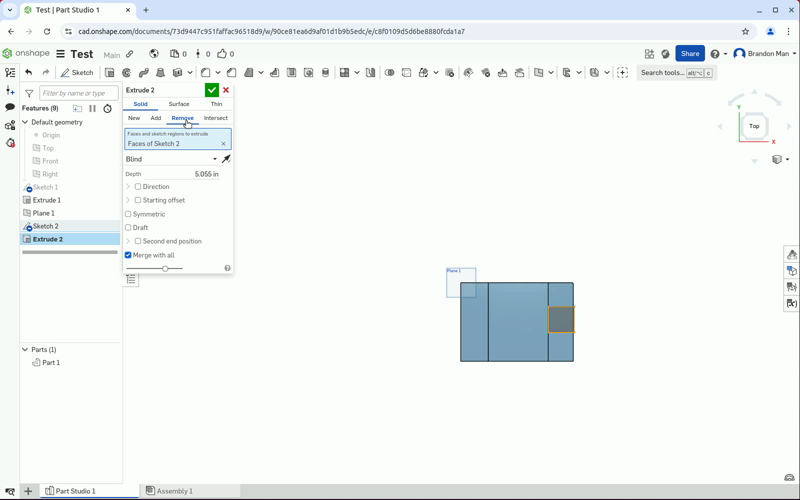
key(enter)
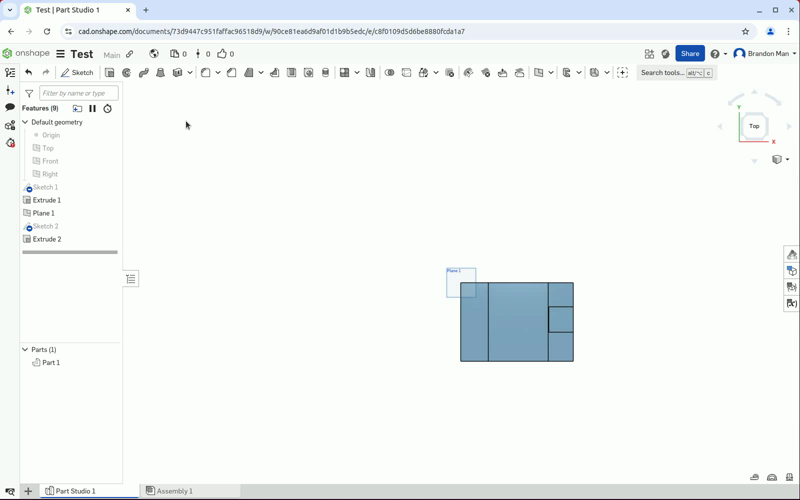
key(shift+h)
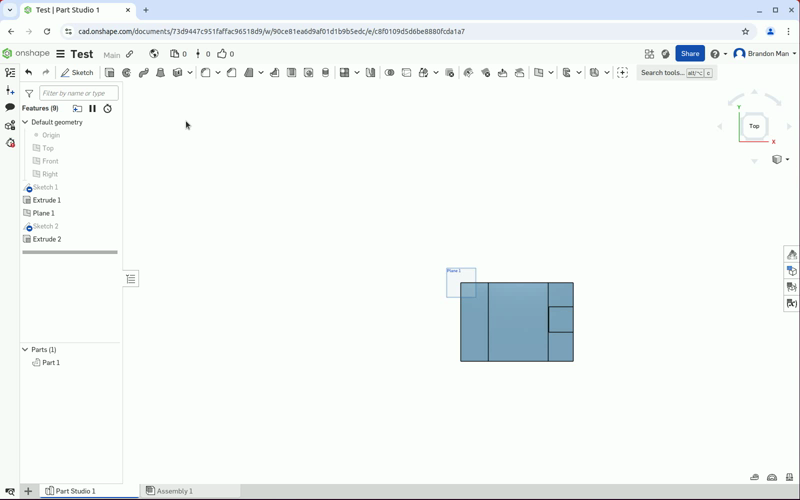
key(shift+h)
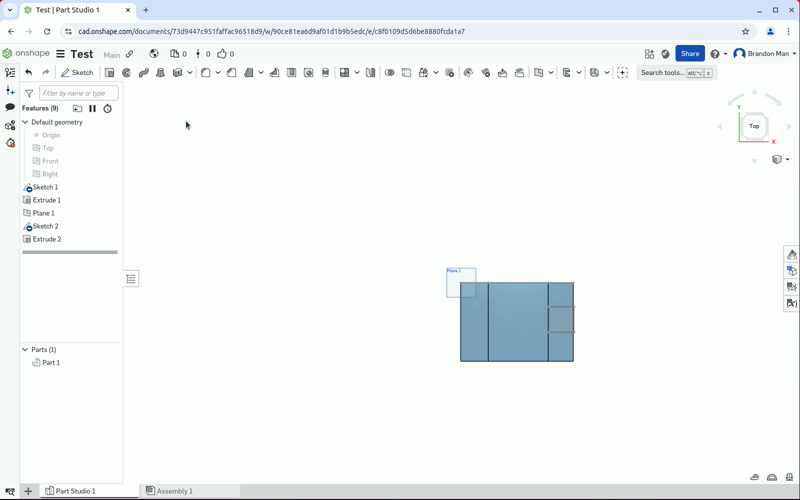
key(shift+7)
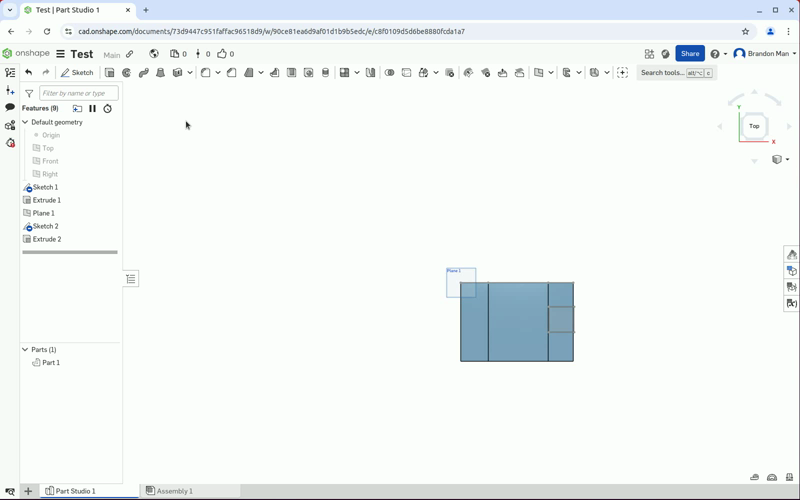
key(up, 3)
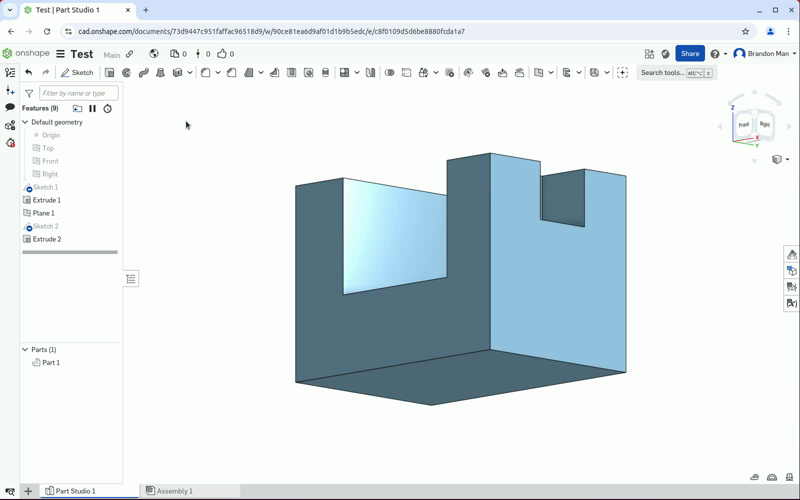
key(left, 3)
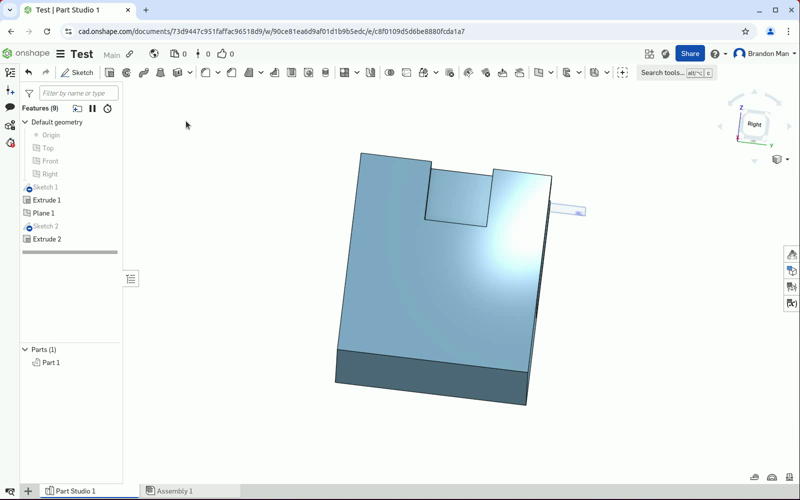
key(right, 3)
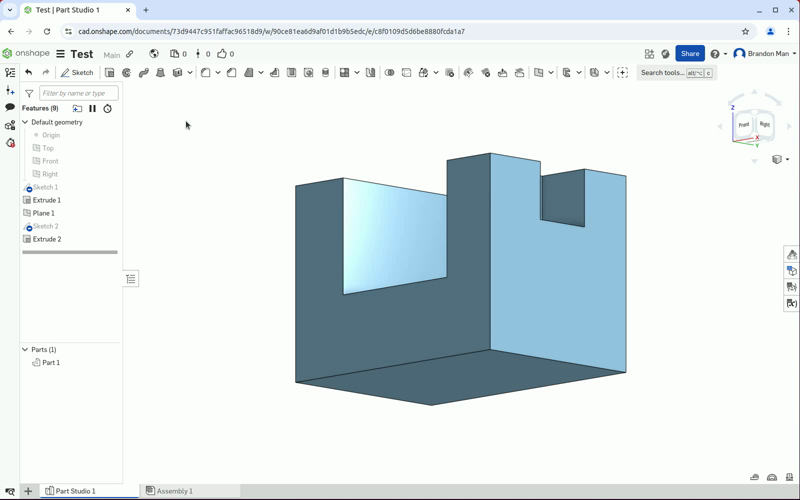
key(down, 3)
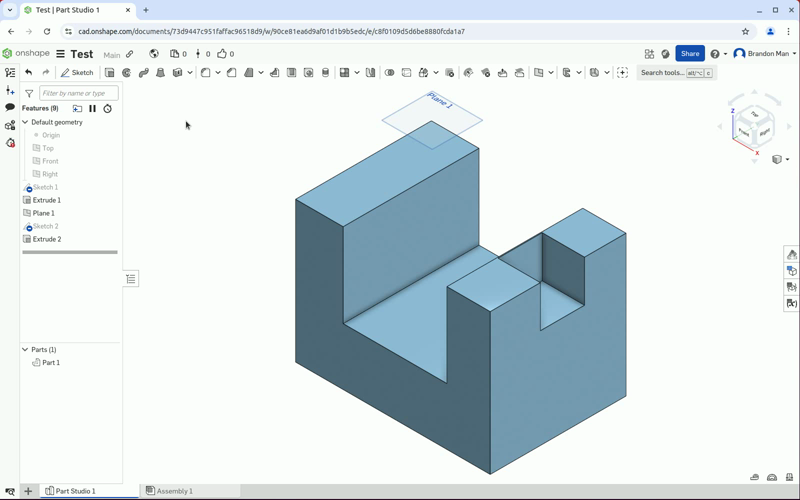
mouse_move(73, 189)
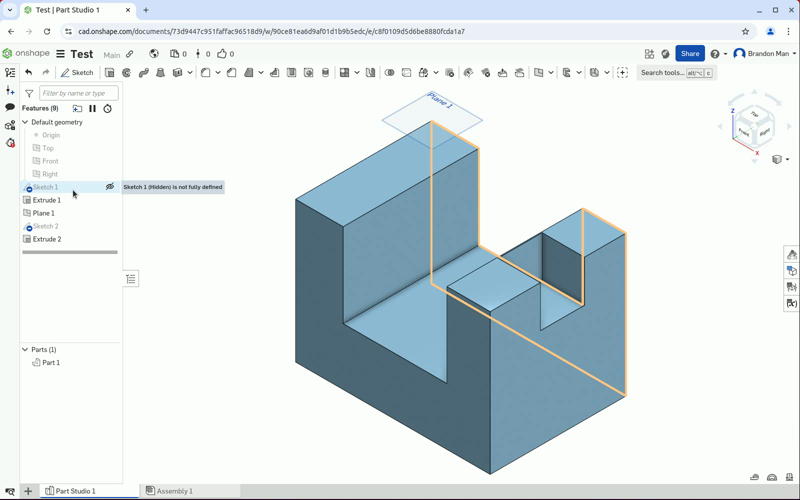
click(73, 189)